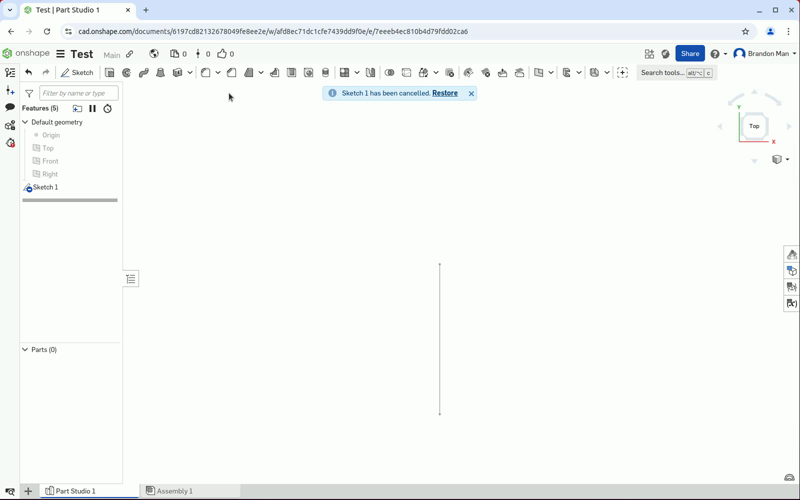
key(shift+h)
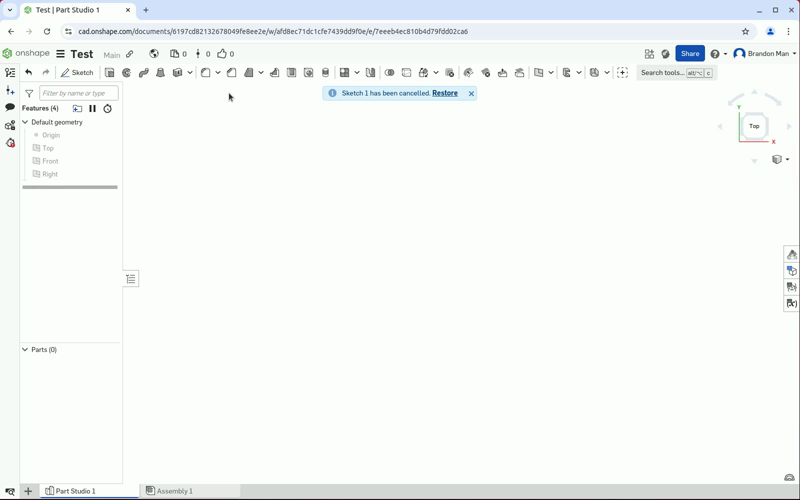
key(shift+s)
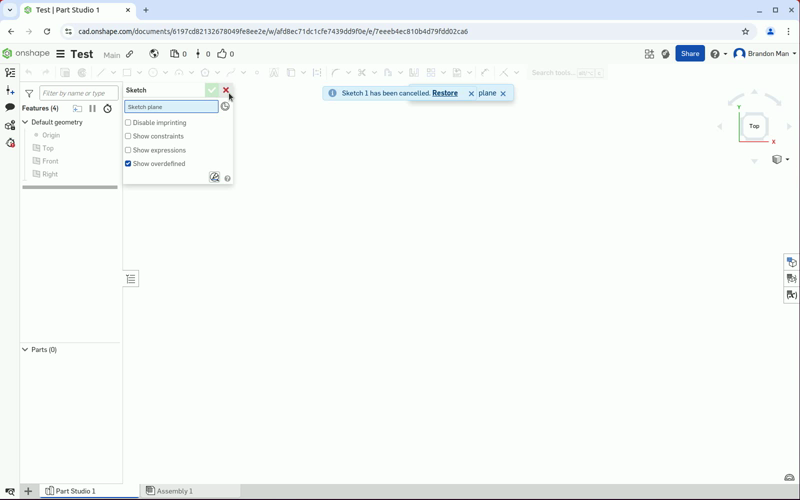
mouse_move(73, 150)
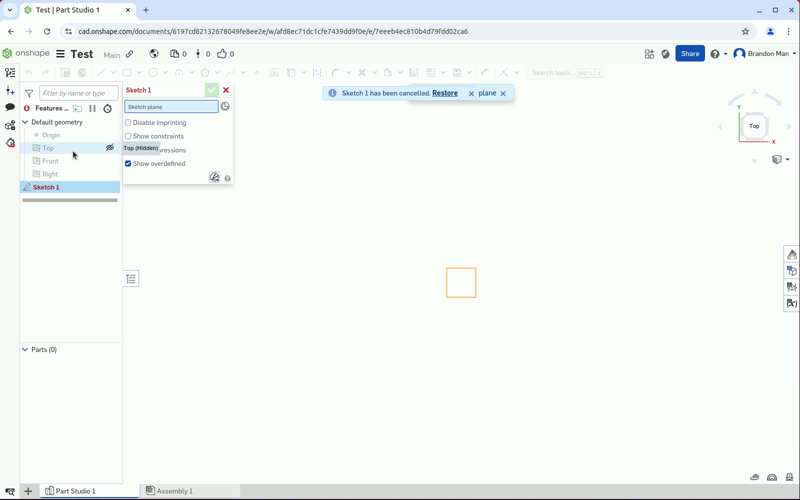
click(73, 150)
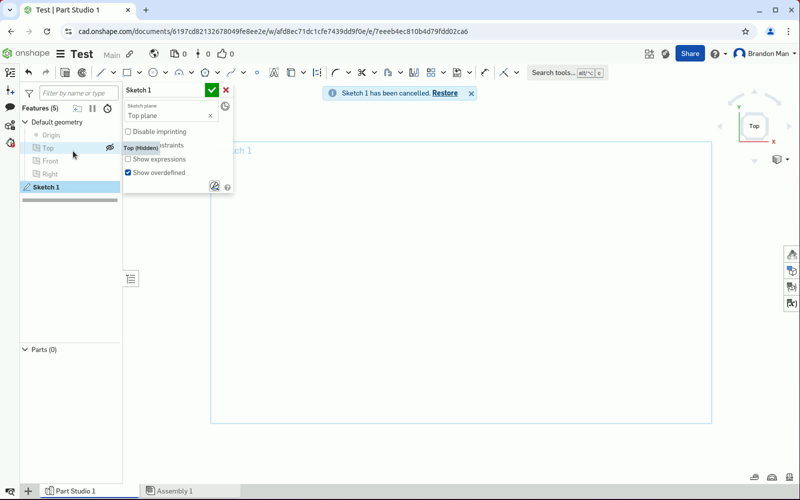
mouse_move(73, 352)
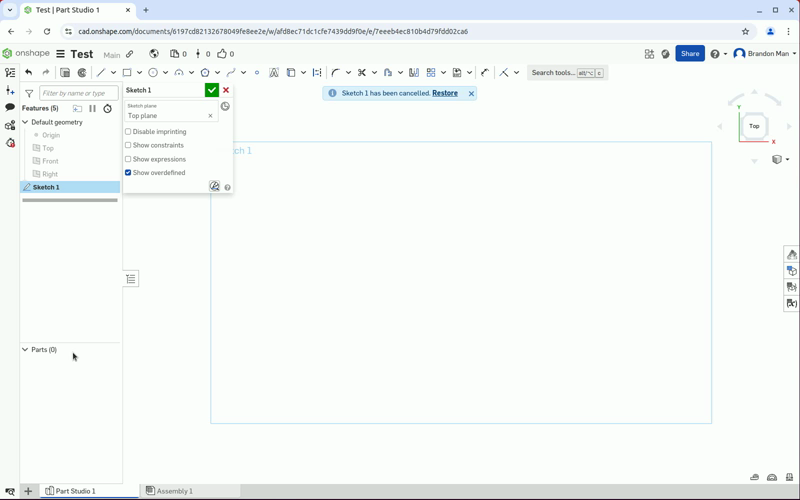
key(y)
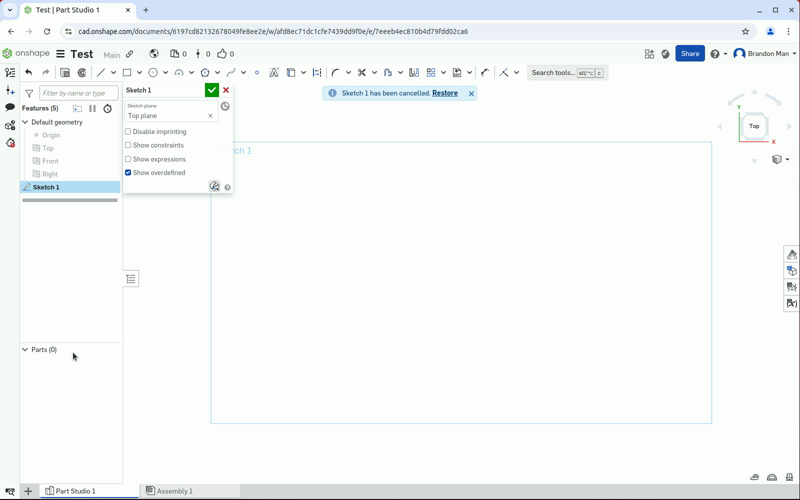
key(c)
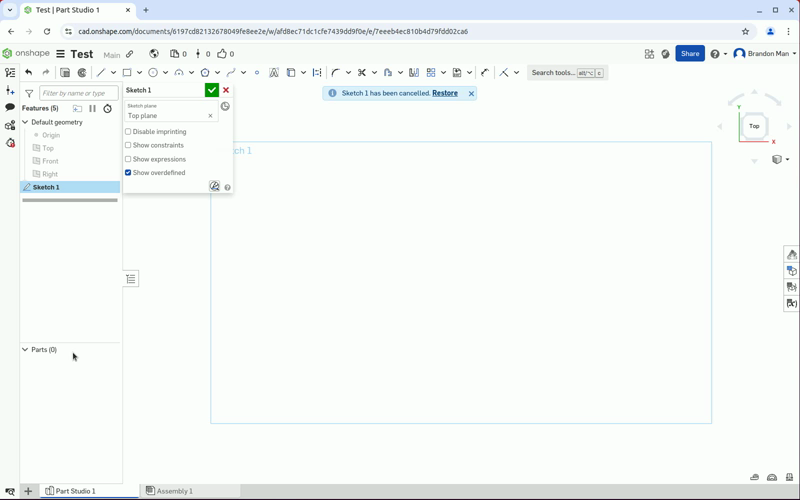
key_down(shift)
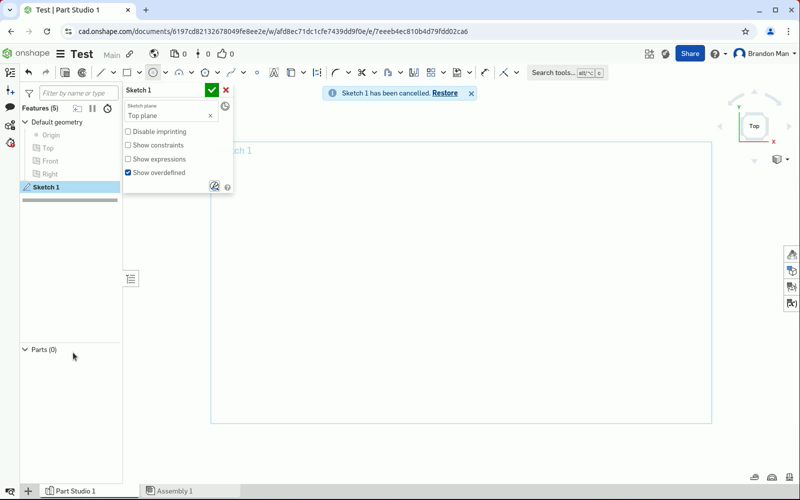
mouse_move(461, 282)
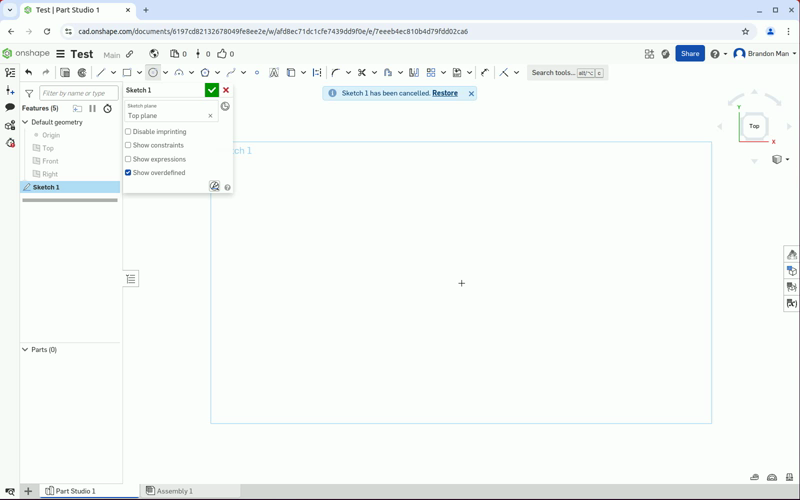
click(461, 282)
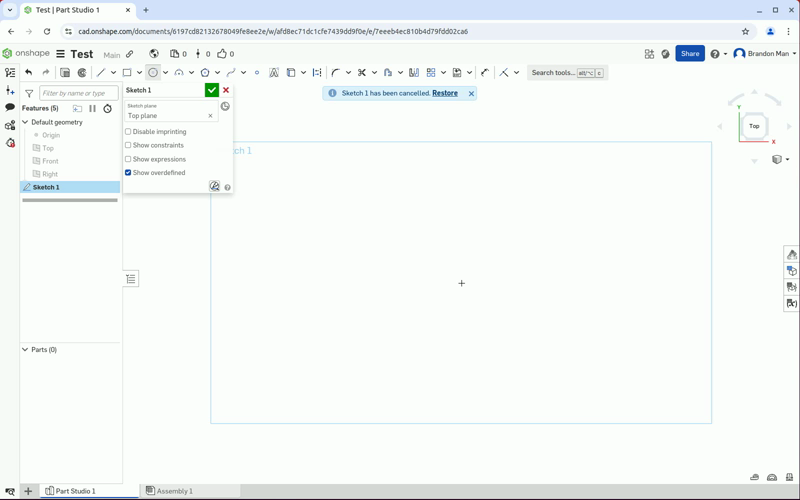
key_up(shift)
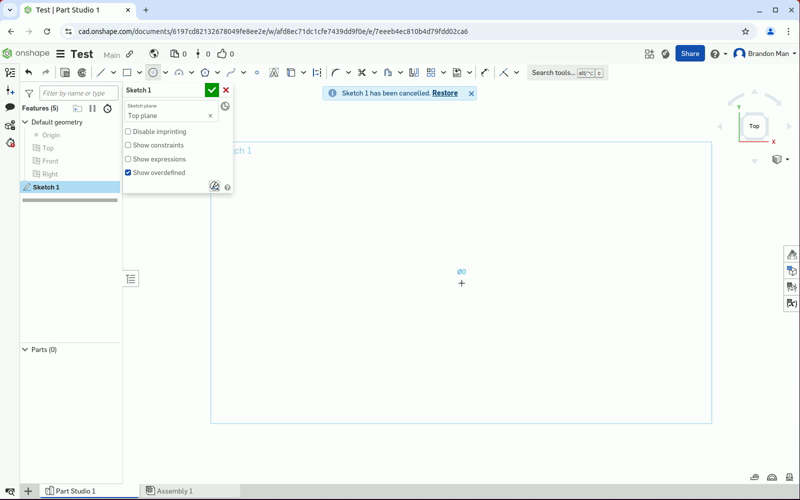
mouse_move(468, 282)
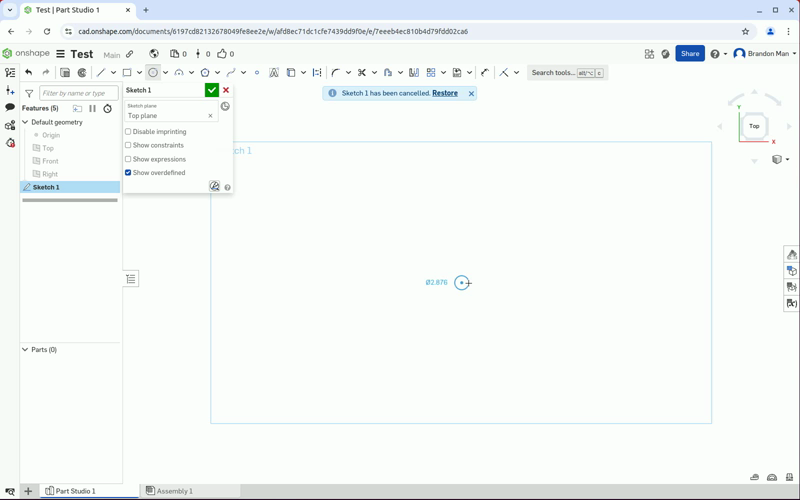
click(468, 282)
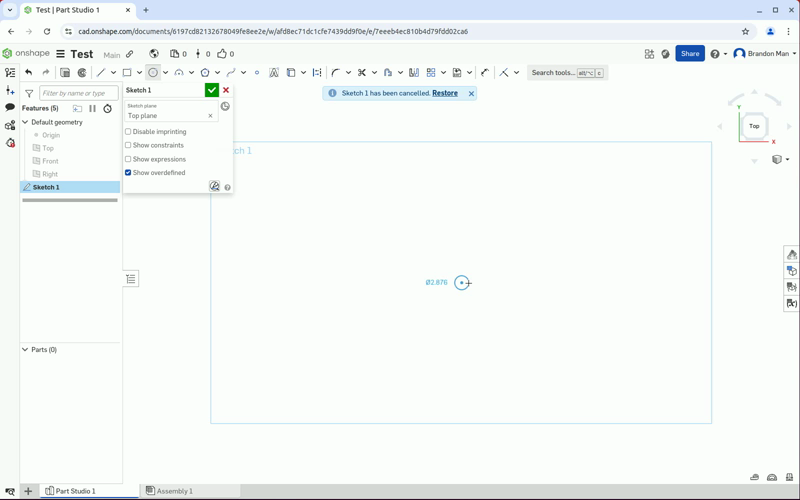
key(esc)
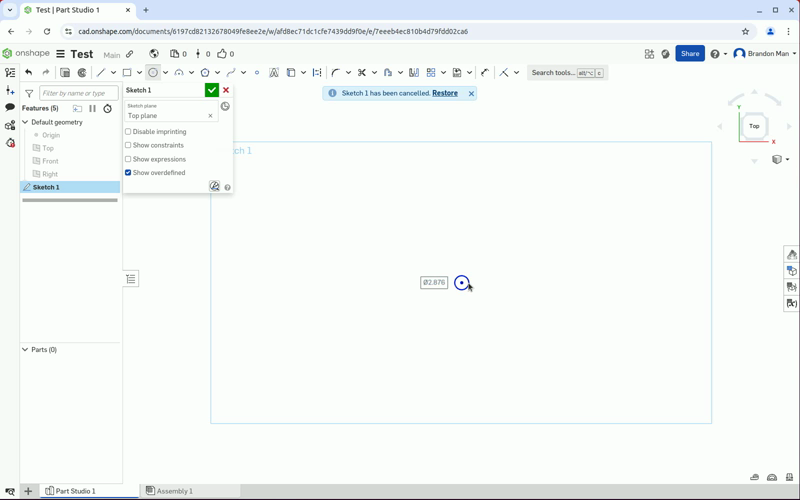
mouse_move(457, 284)
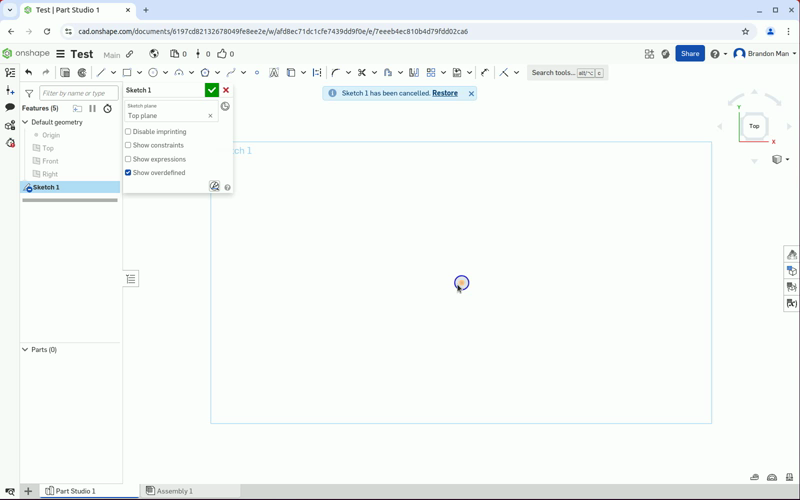
scroll(6)
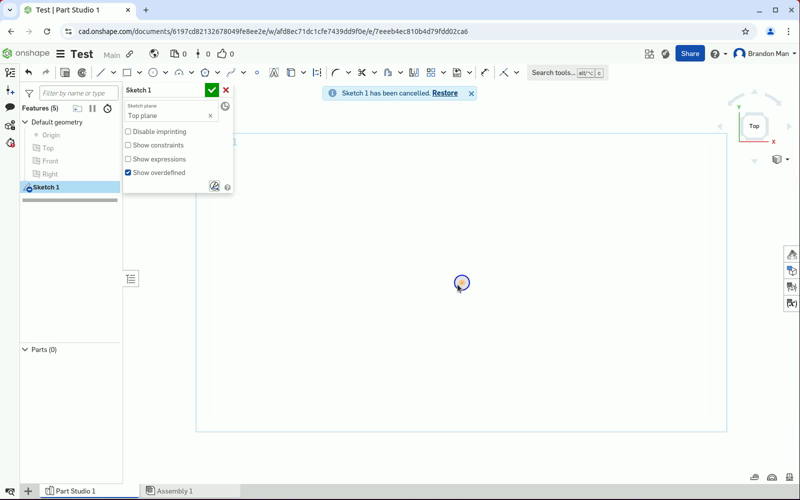
scroll(6)
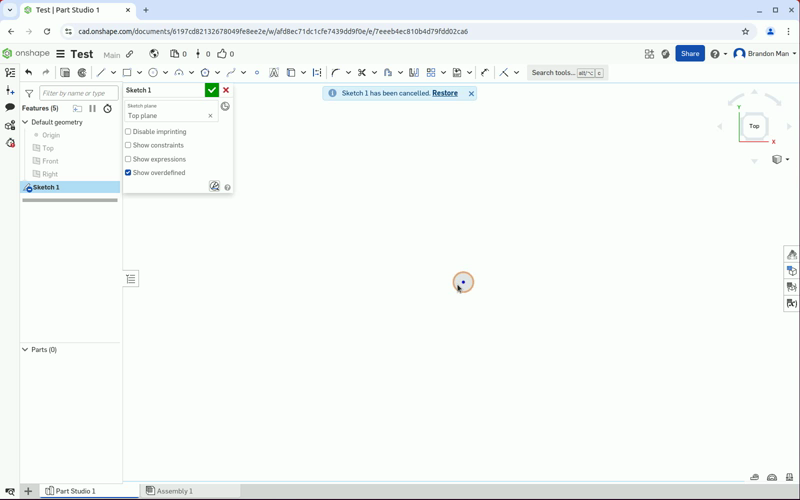
scroll(6)
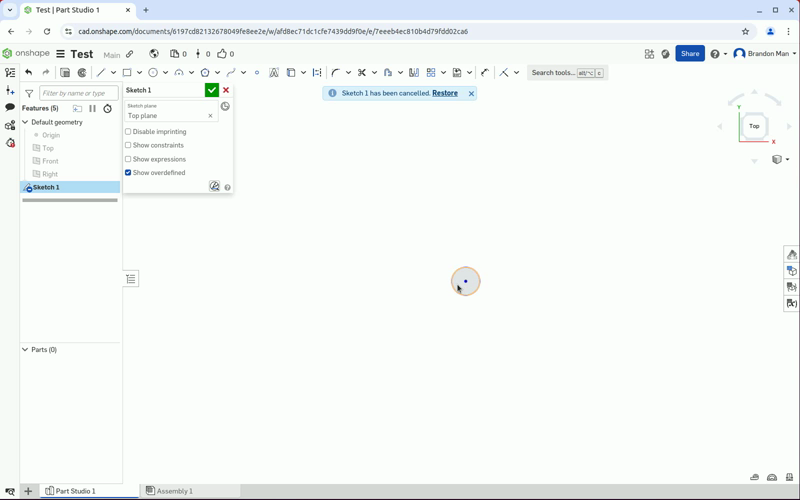
scroll(6)
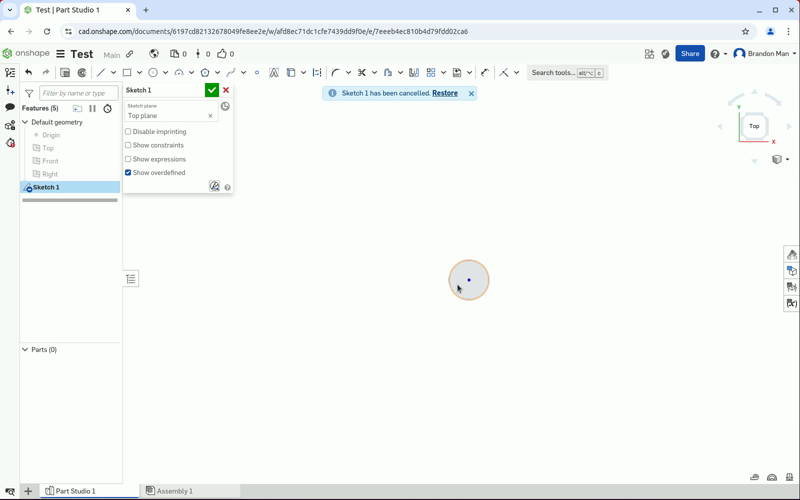
scroll(6)
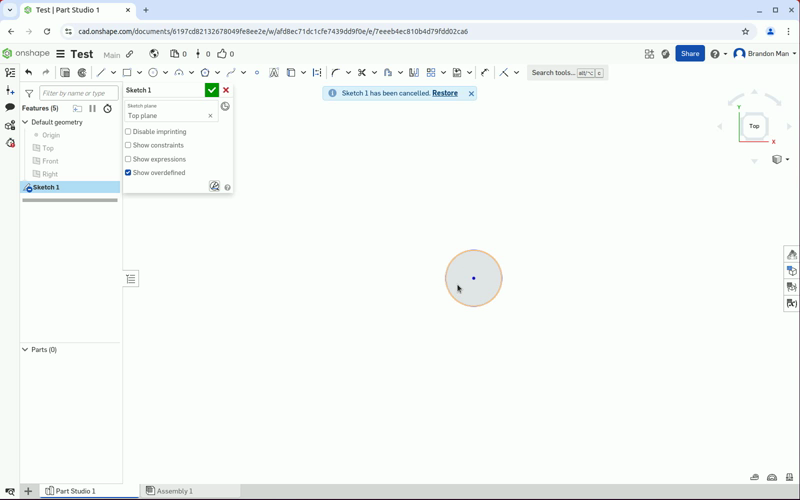
scroll(6)
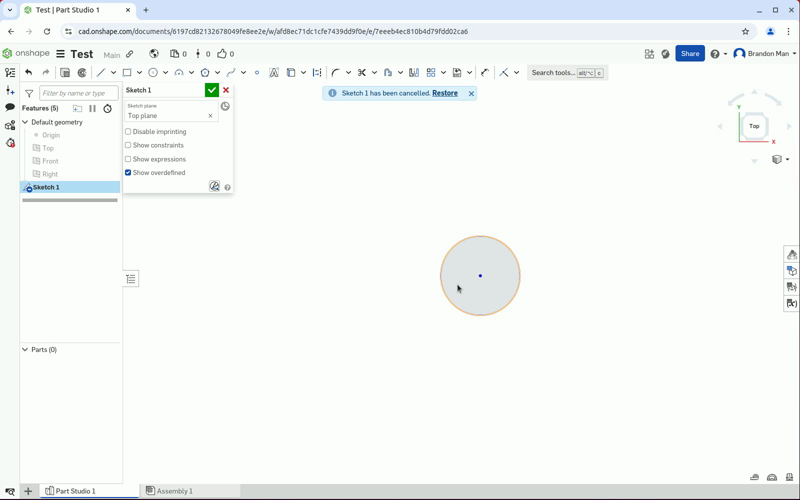
scroll(6)
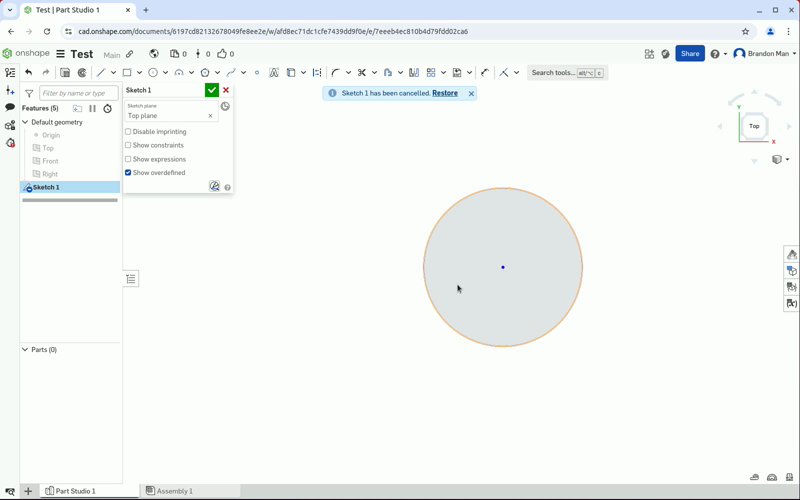
click(457, 284)
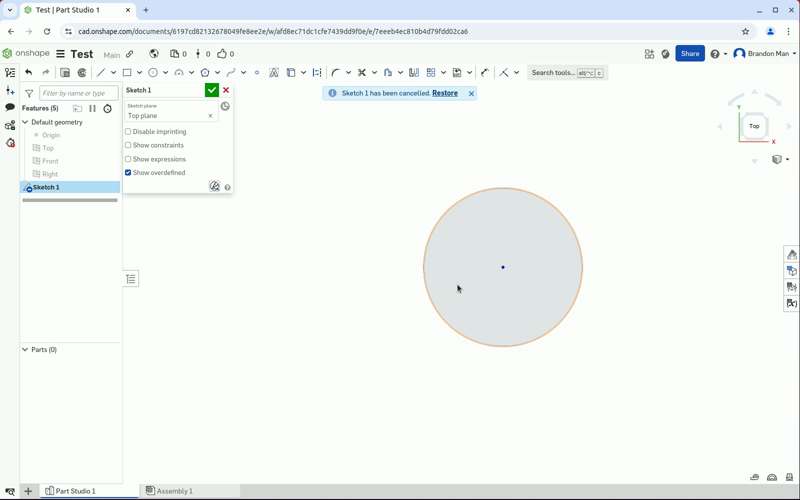
scroll(-6)
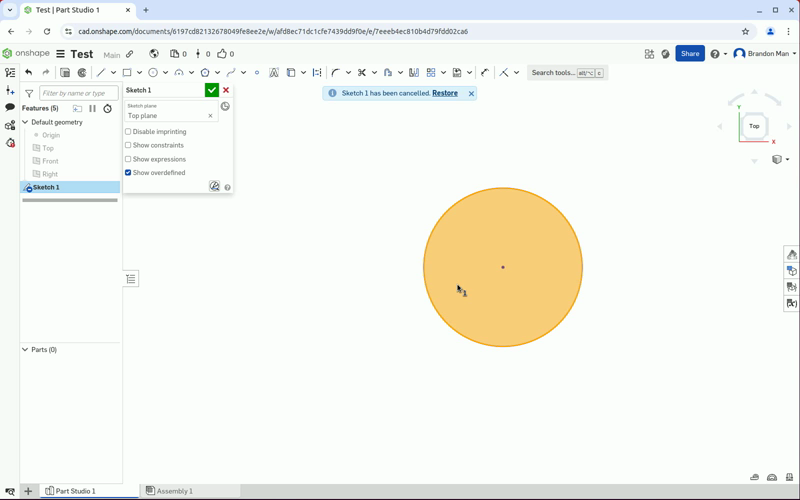
scroll(-6)
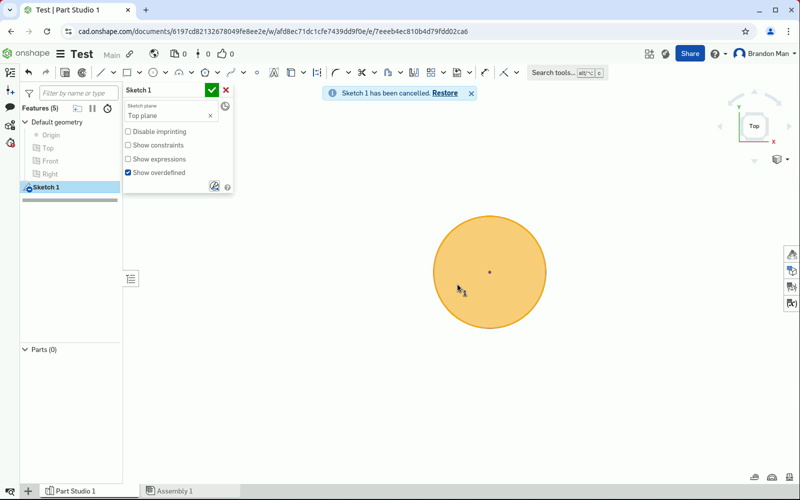
scroll(-6)
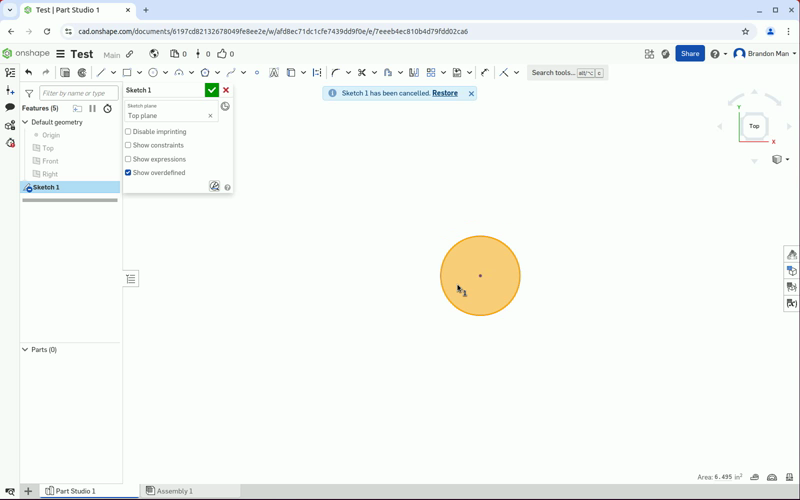
scroll(-6)
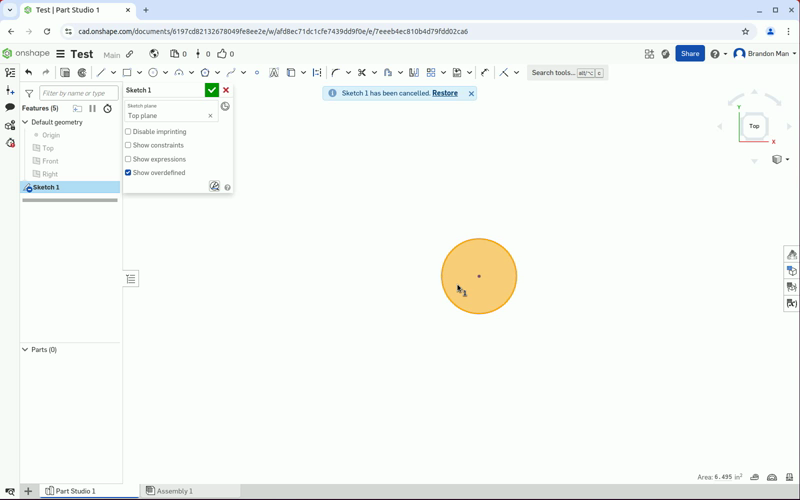
scroll(-6)
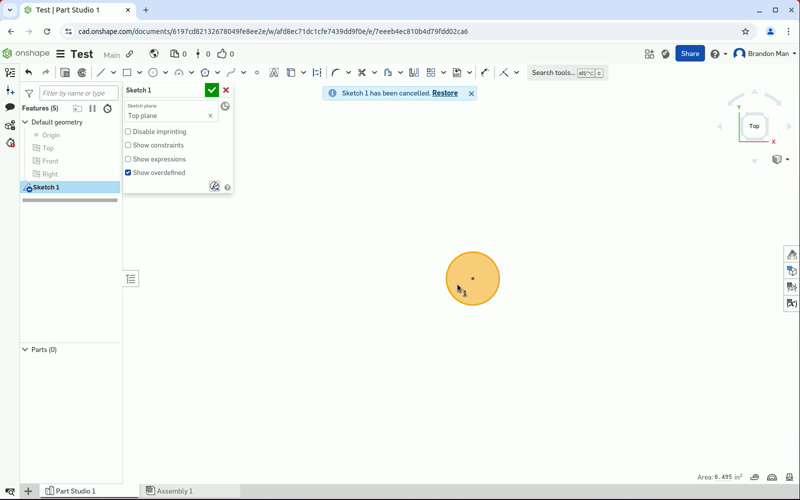
scroll(-6)
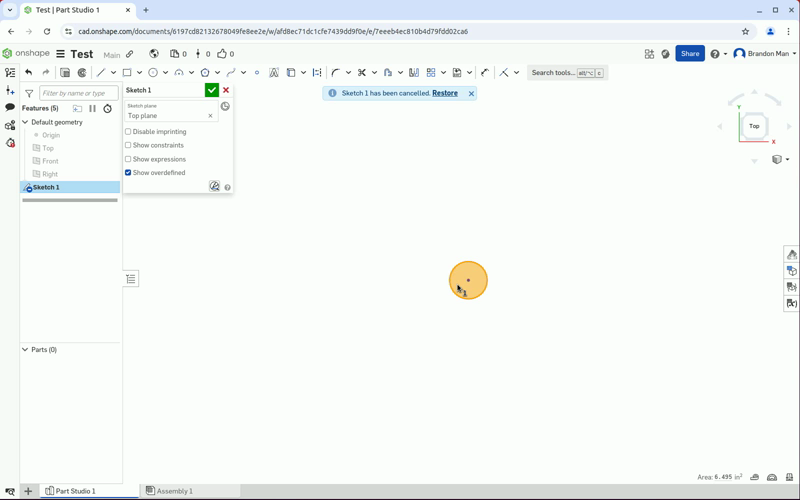
scroll(-6)
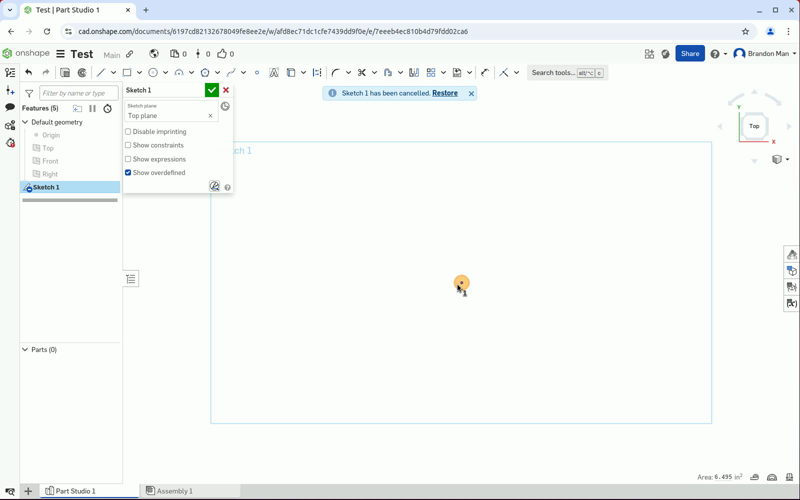
mouse_move(73, 352)
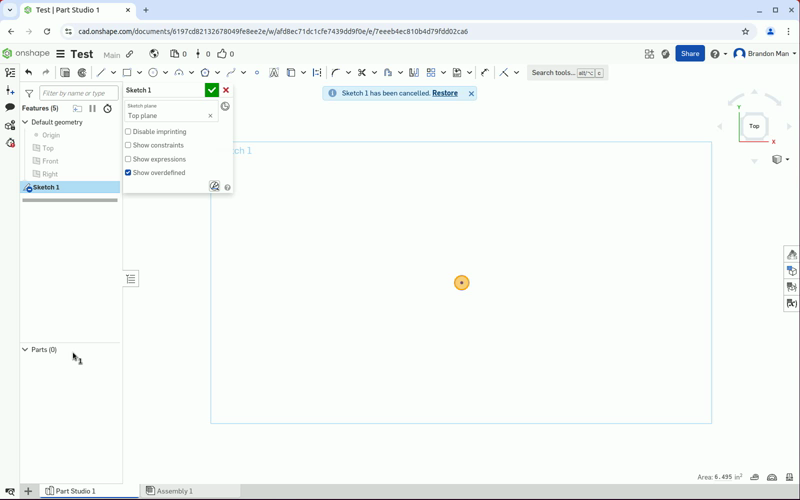
key(shift+y)
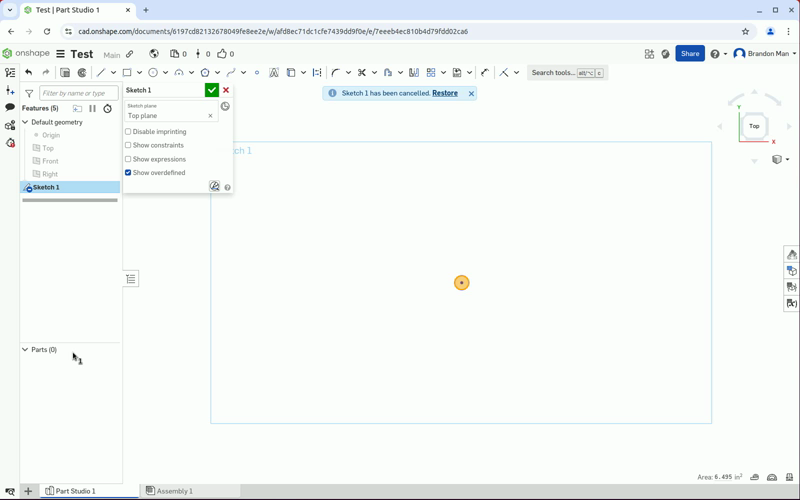
key(shift+e)
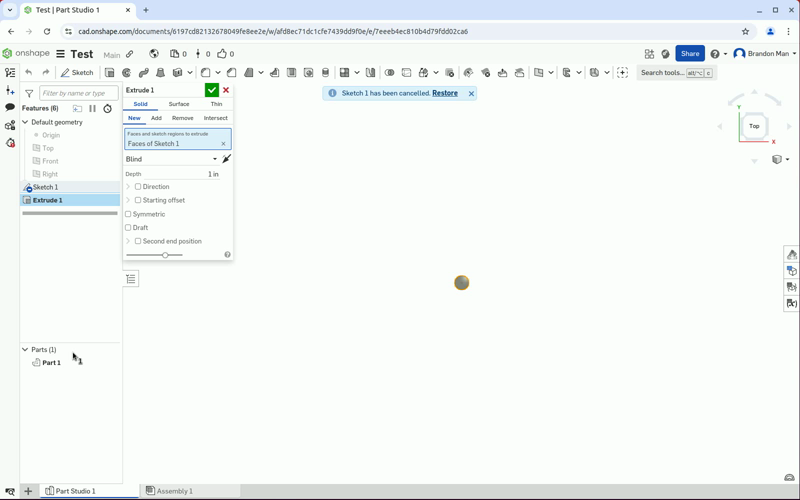
mouse_move(143, 106)
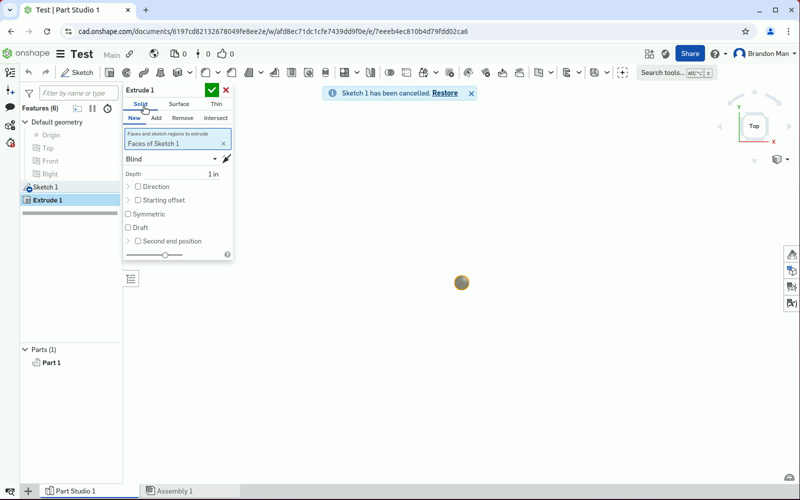
click(143, 106)
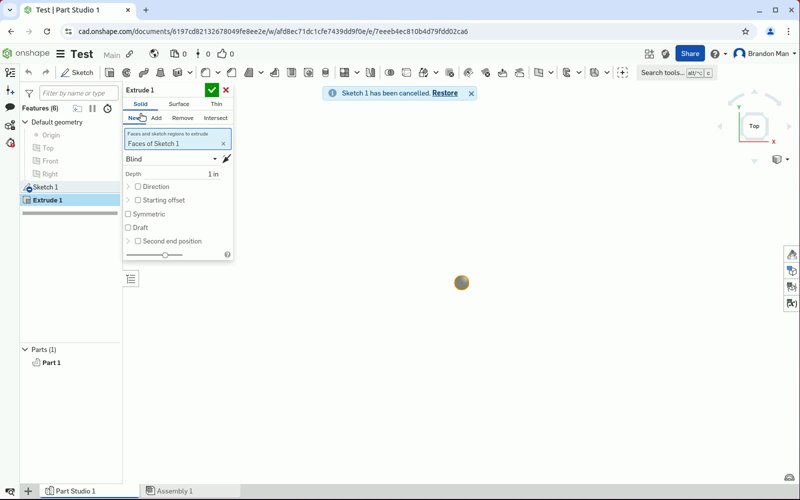
mouse_move(137, 120)
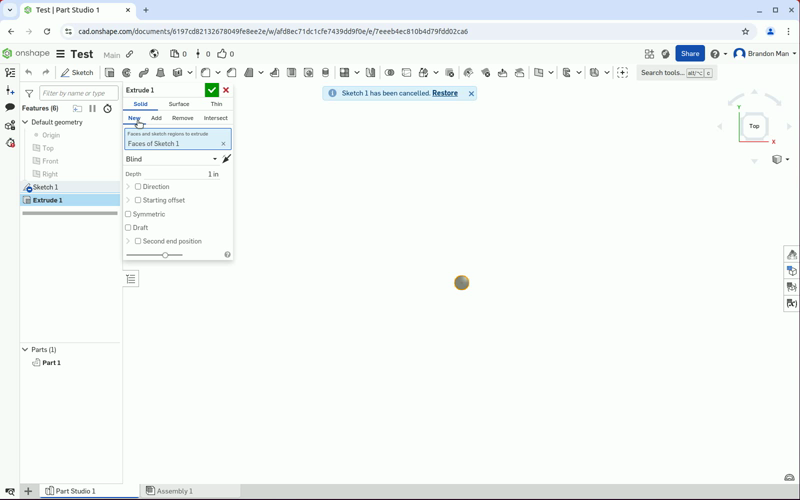
click(137, 120)
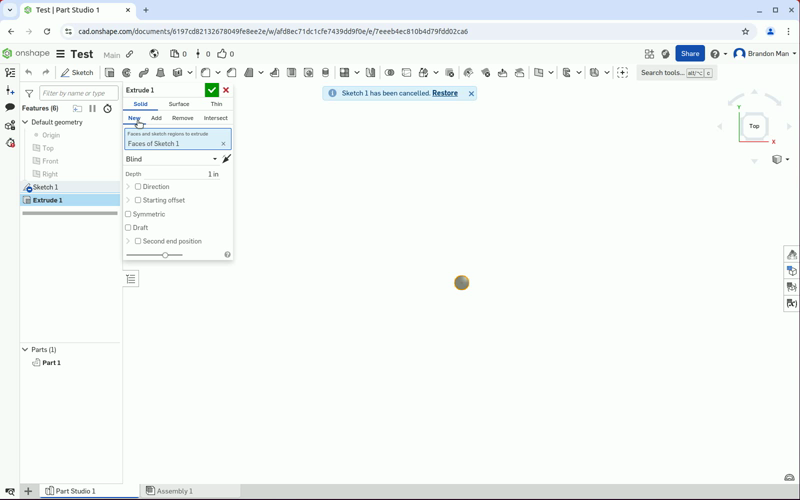
key(tab, 4)
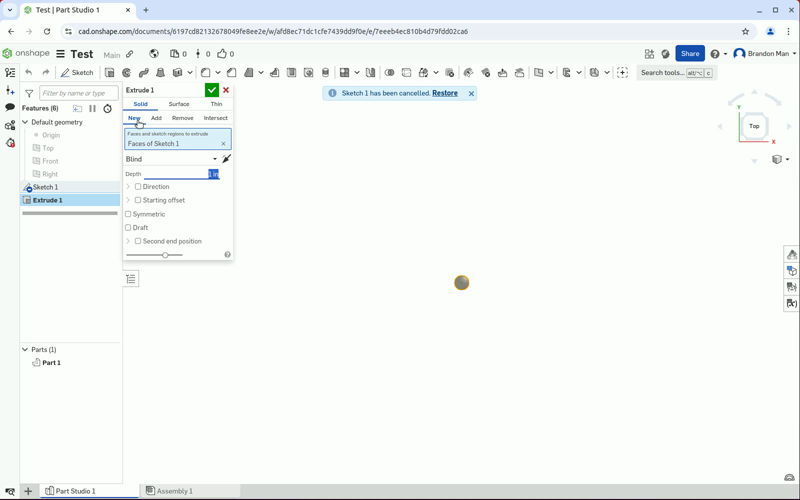
text(23.108)
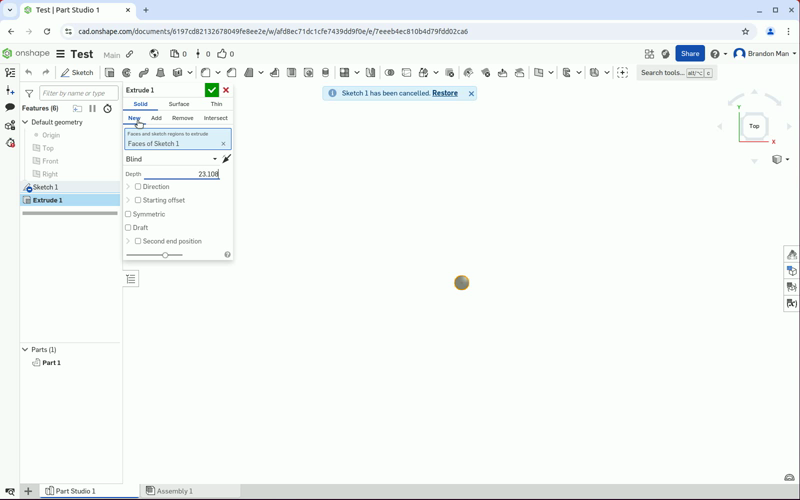
key(enter)
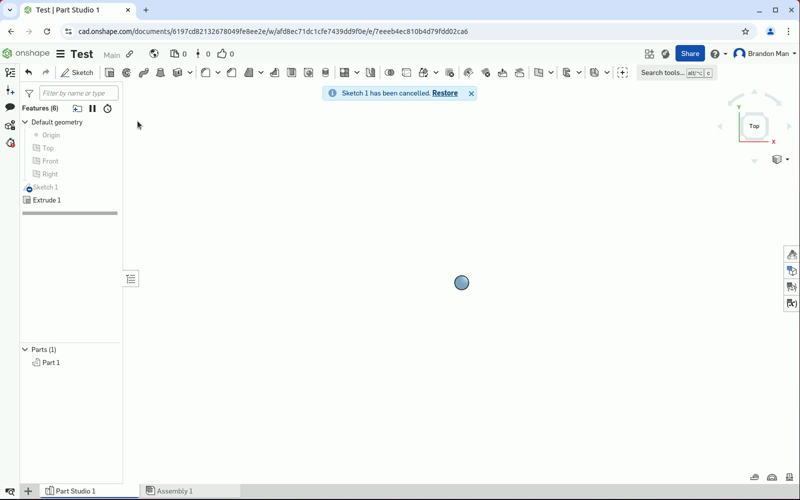
key(shift+h)
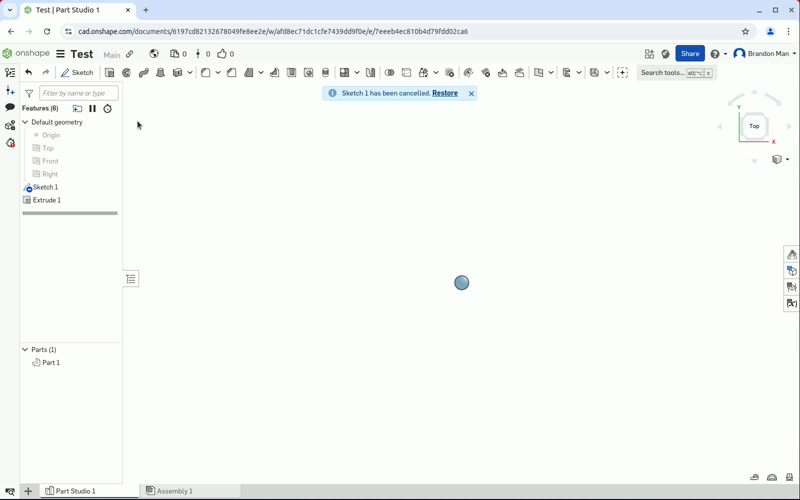
key(shift+h)
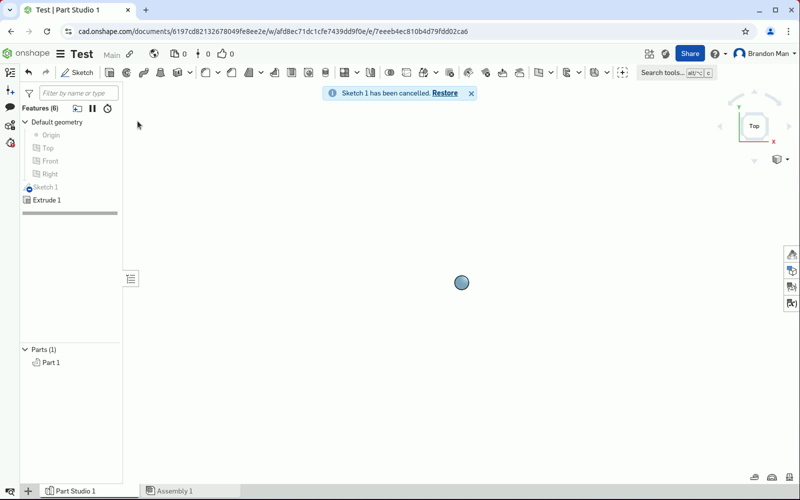
mouse_move(73, 189)
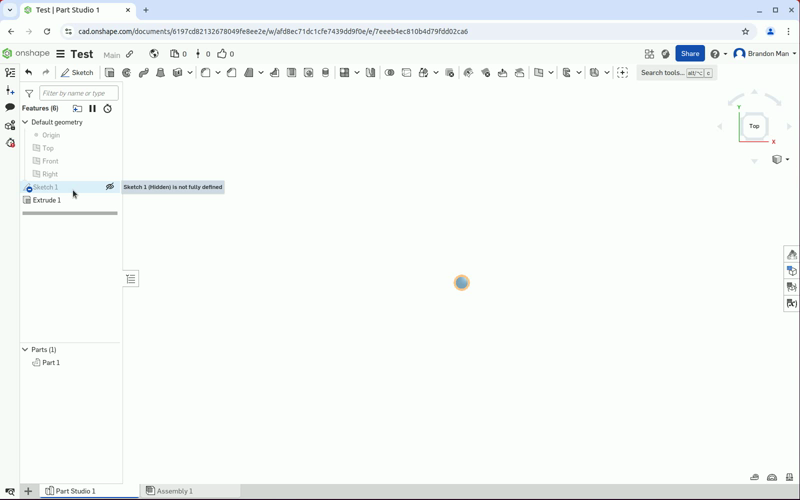
click(73, 189)
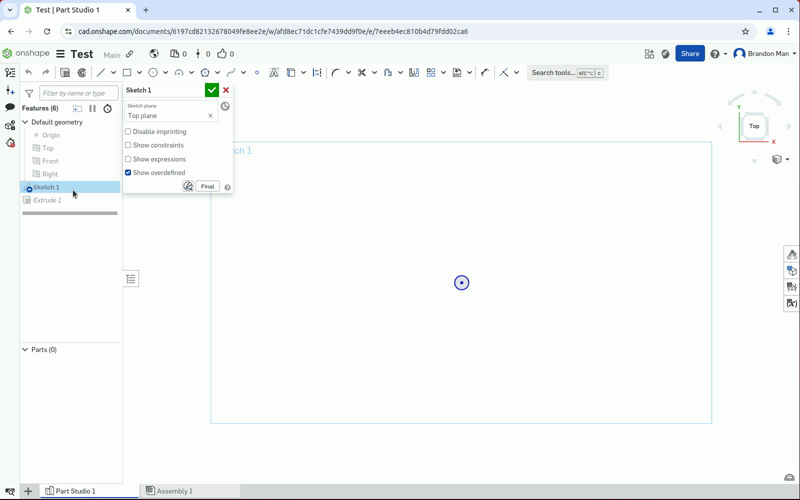
mouse_move(229, 92)
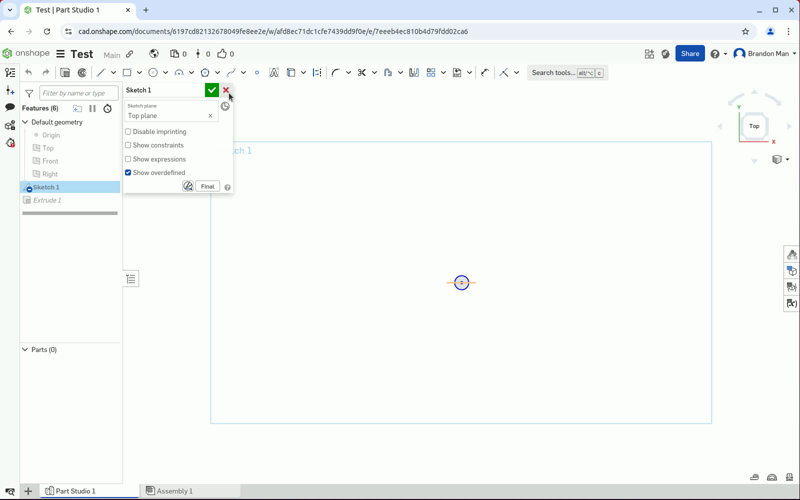
click(229, 92)
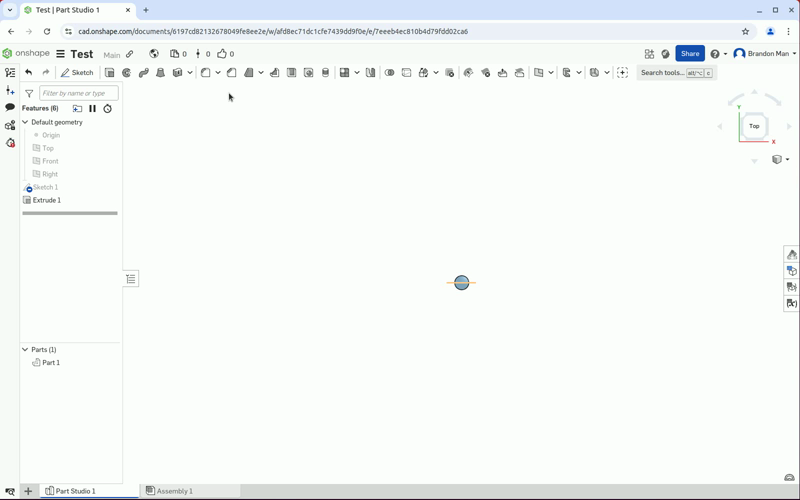
mouse_move(541, 75)
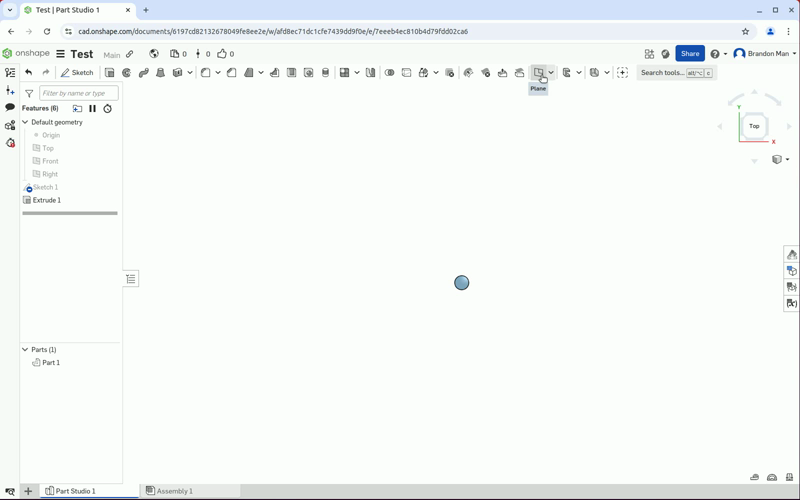
click(541, 75)
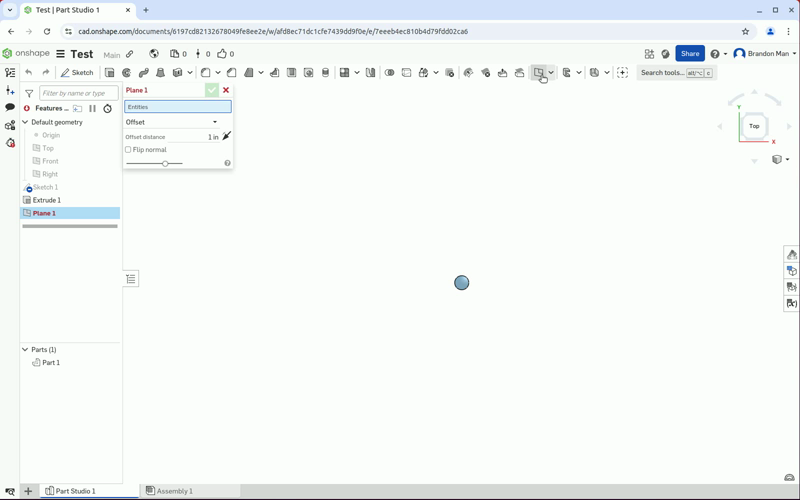
mouse_move(73, 150)
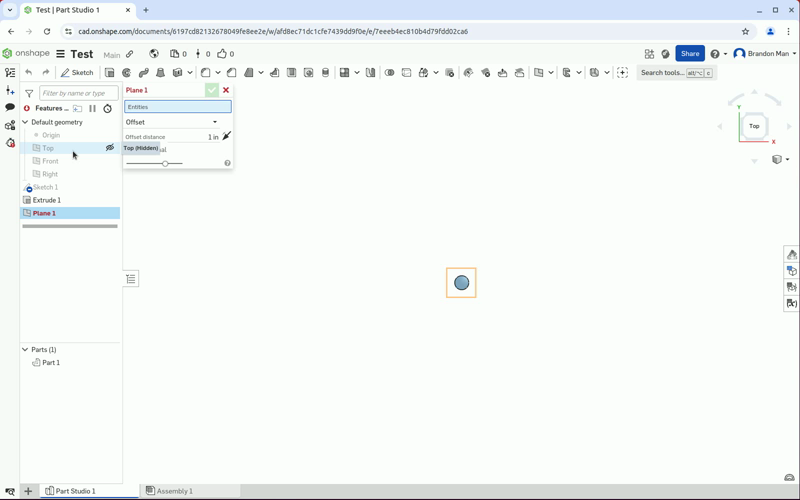
click(73, 150)
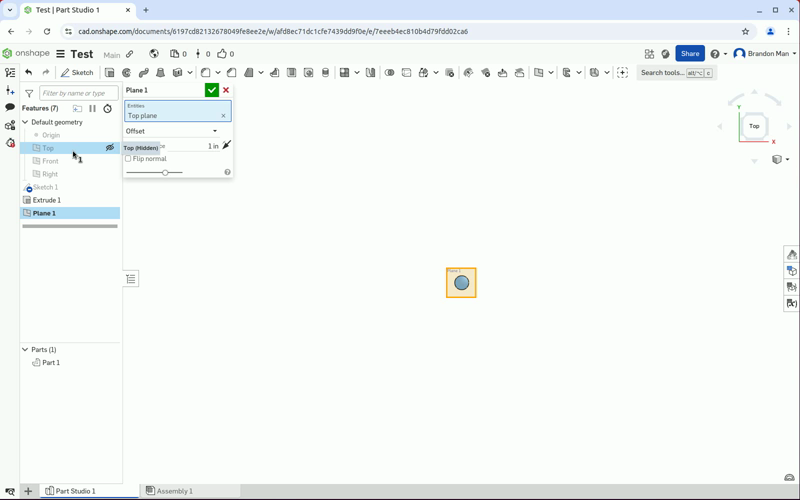
key(tab, 2)
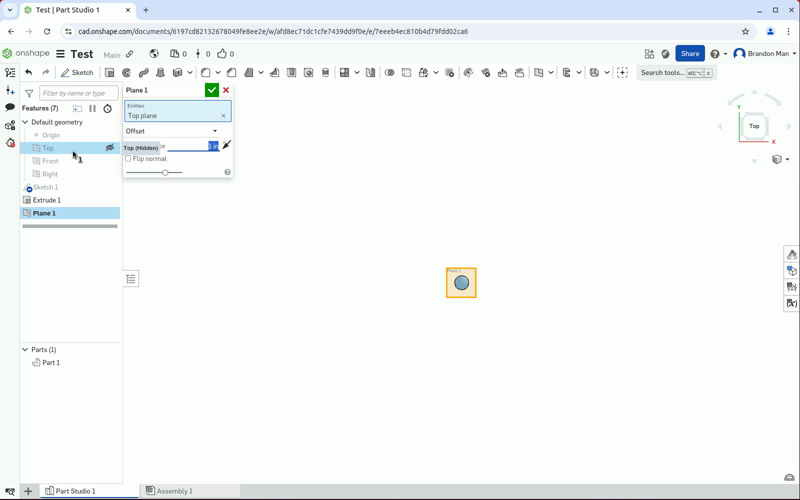
text(23.108)
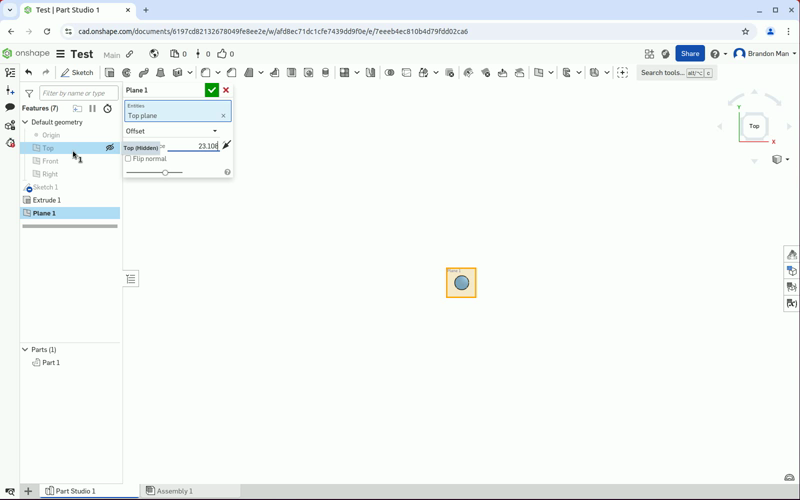
key(enter, 2)
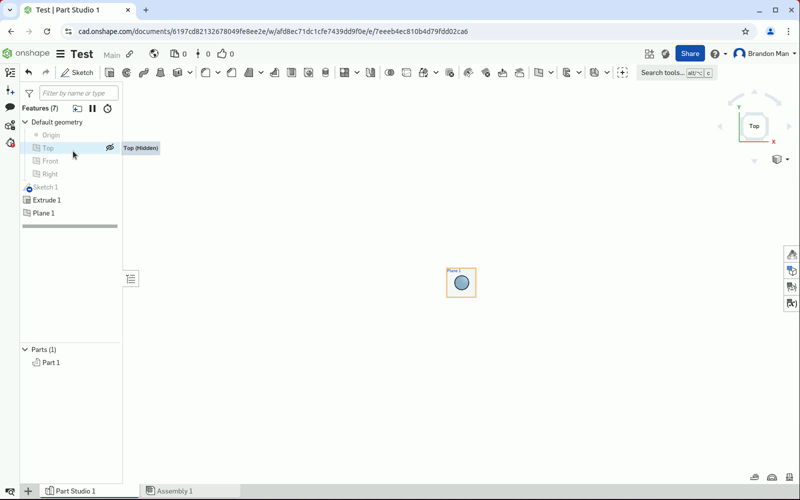
key(shift+s)
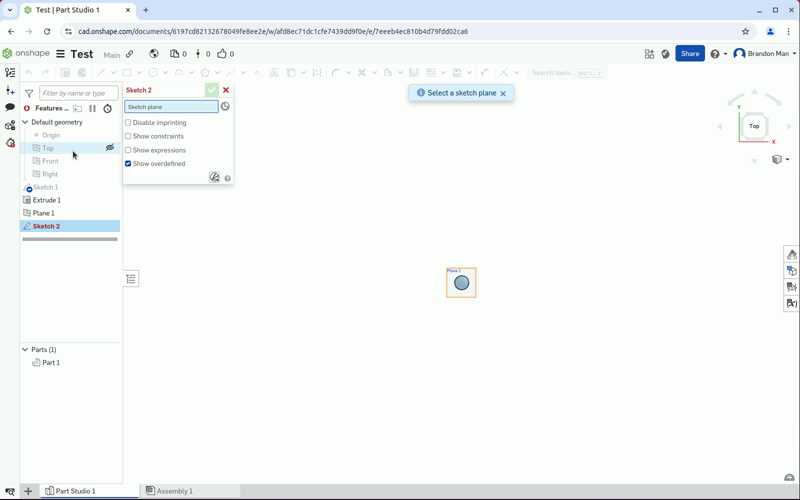
mouse_move(73, 215)
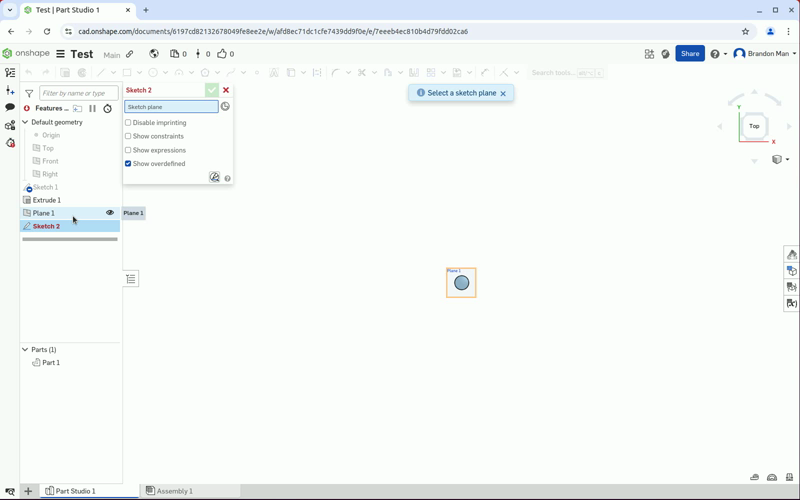
click(73, 215)
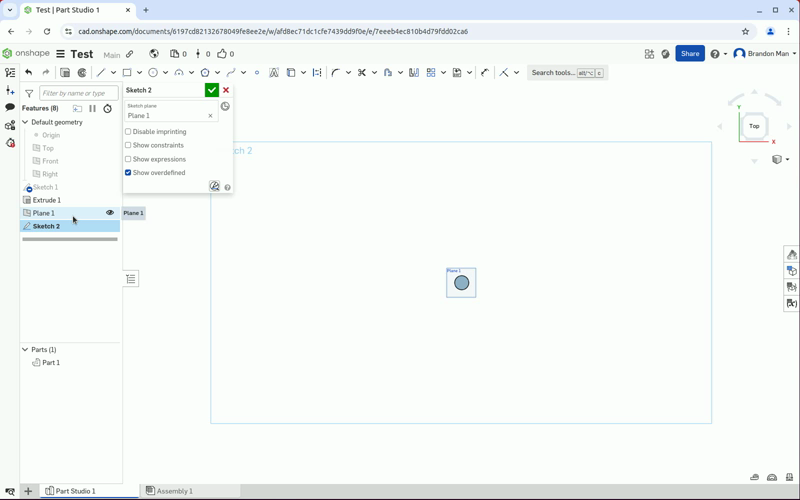
mouse_move(73, 352)
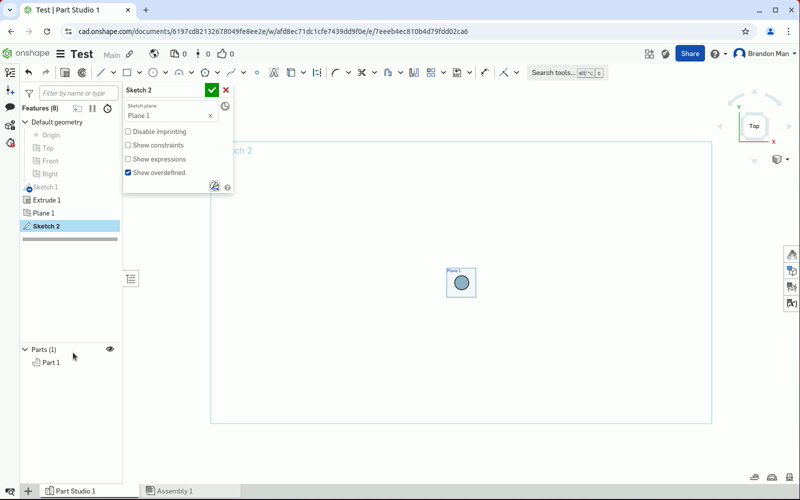
key(y)
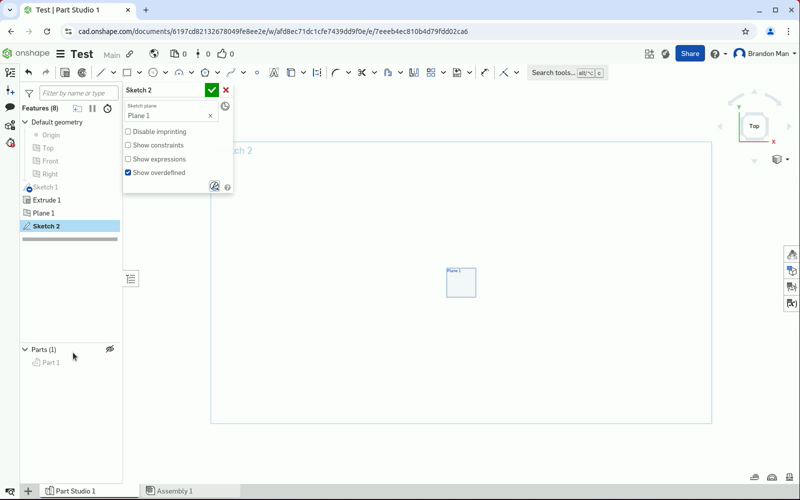
key(c)
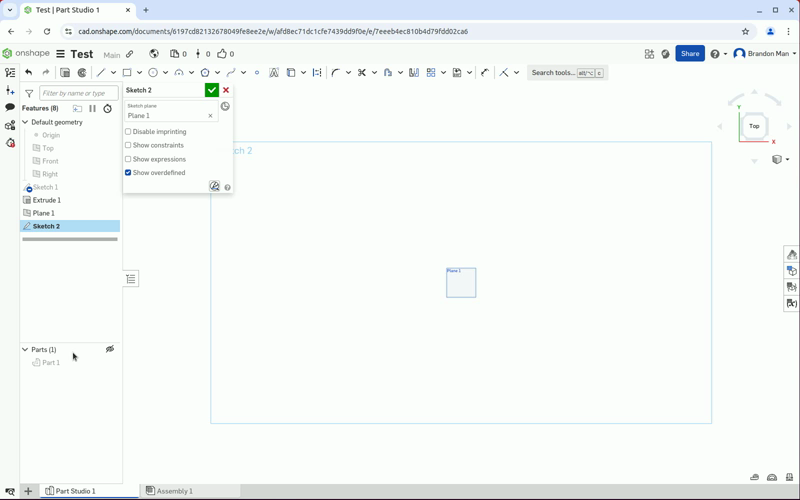
key_down(shift)
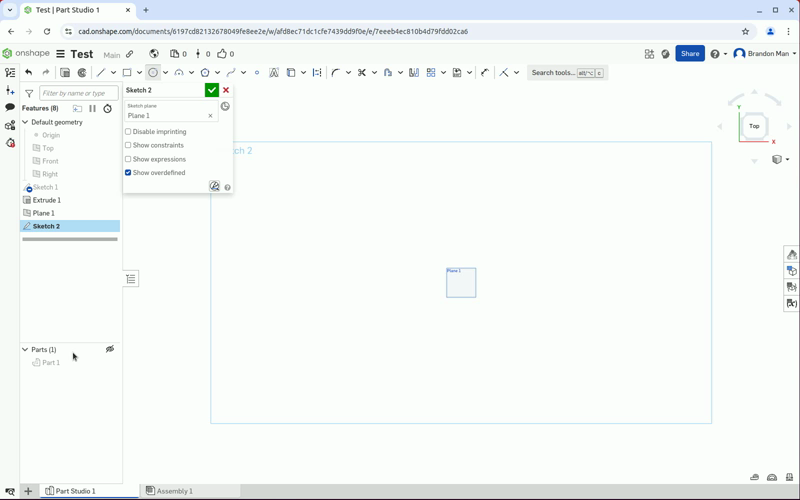
mouse_move(460, 282)
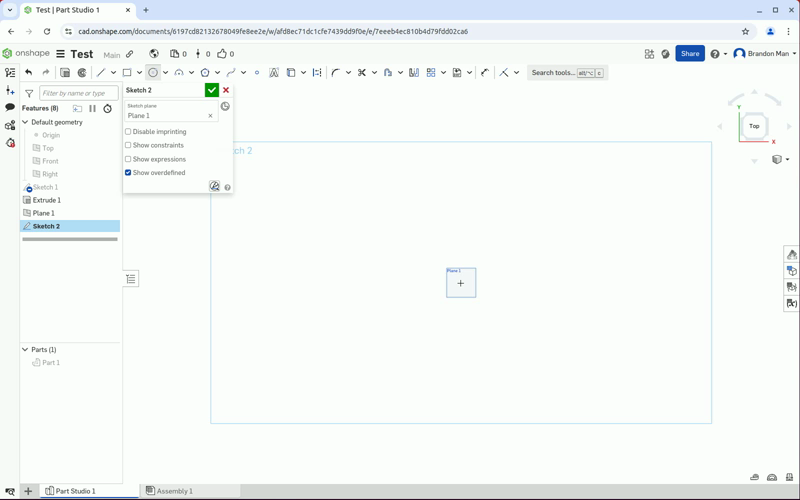
click(460, 282)
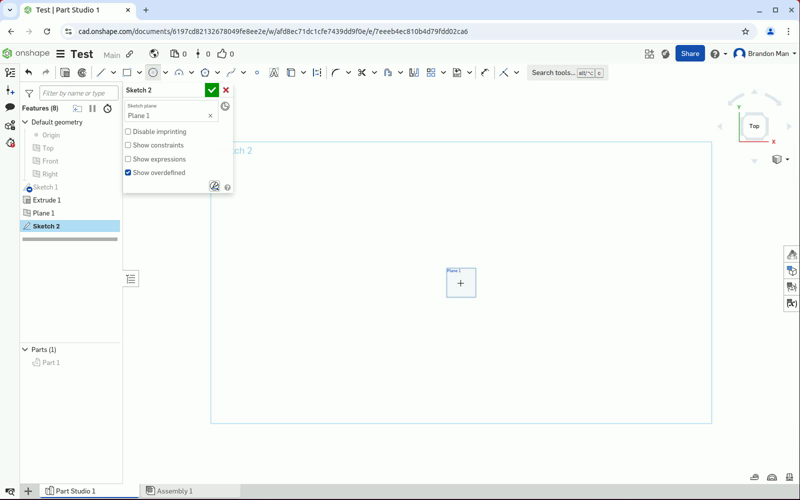
key_up(shift)
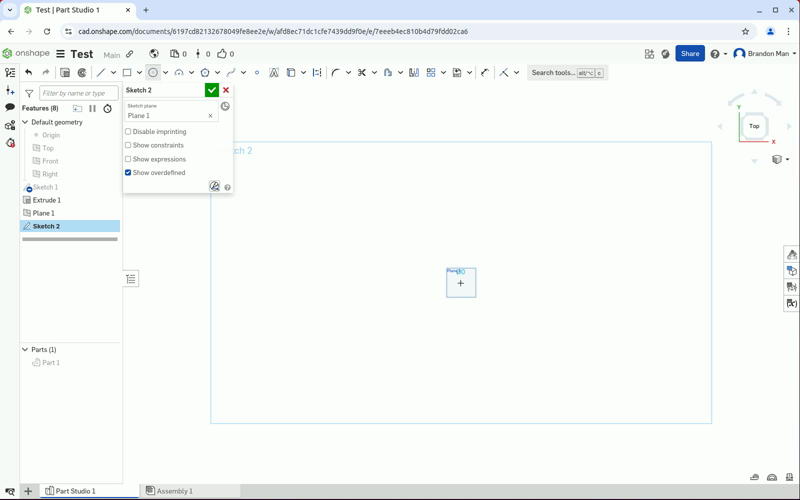
mouse_move(463, 282)
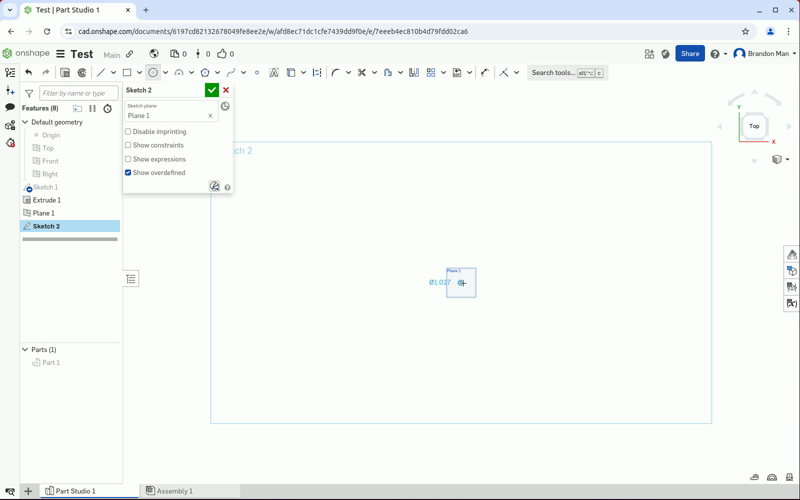
scroll(6)
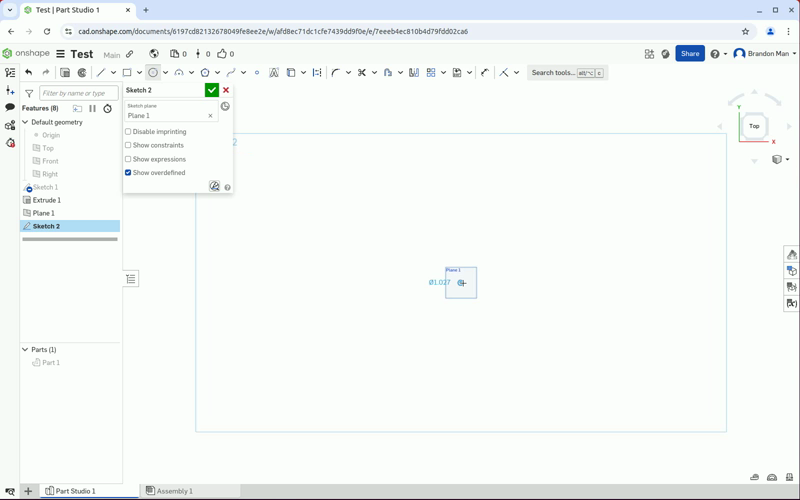
scroll(6)
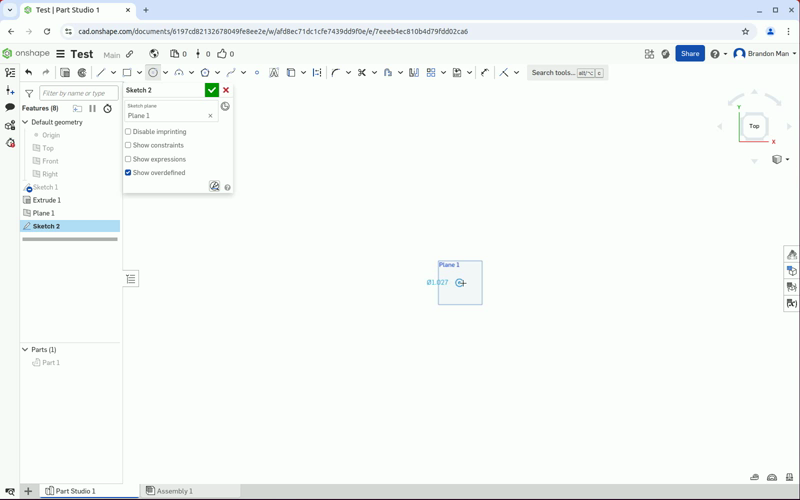
scroll(6)
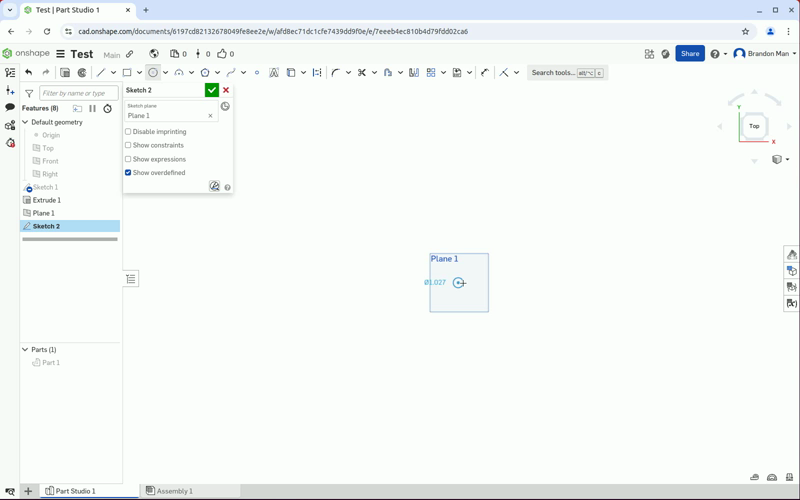
scroll(6)
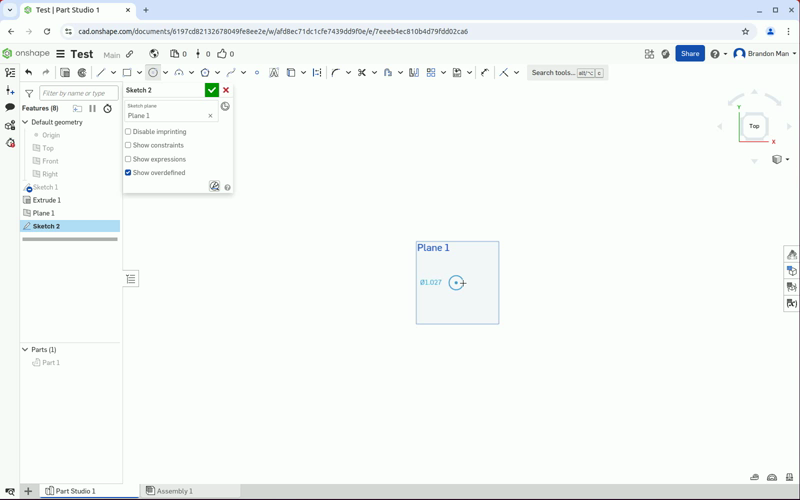
scroll(6)
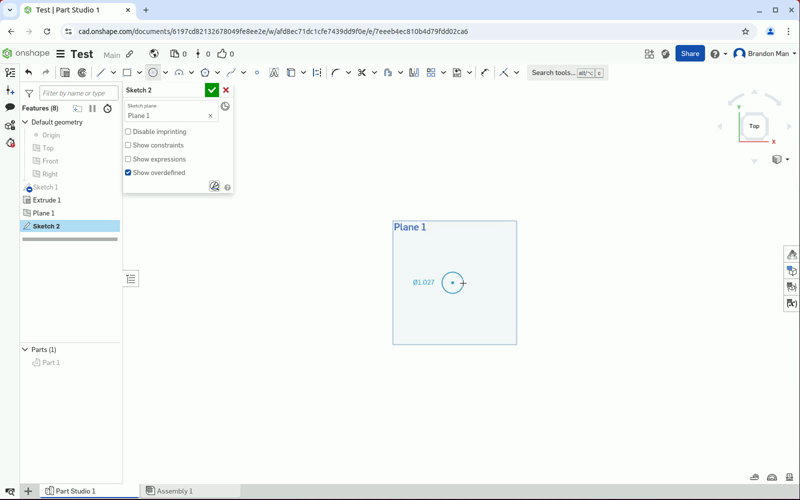
scroll(6)
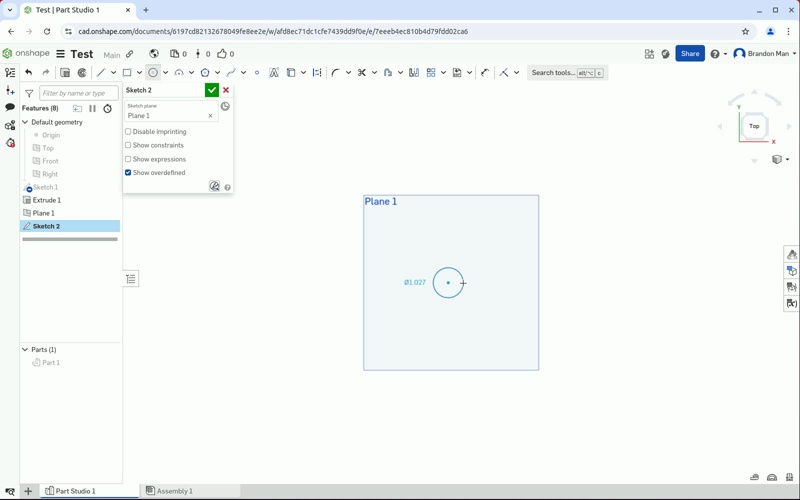
scroll(6)
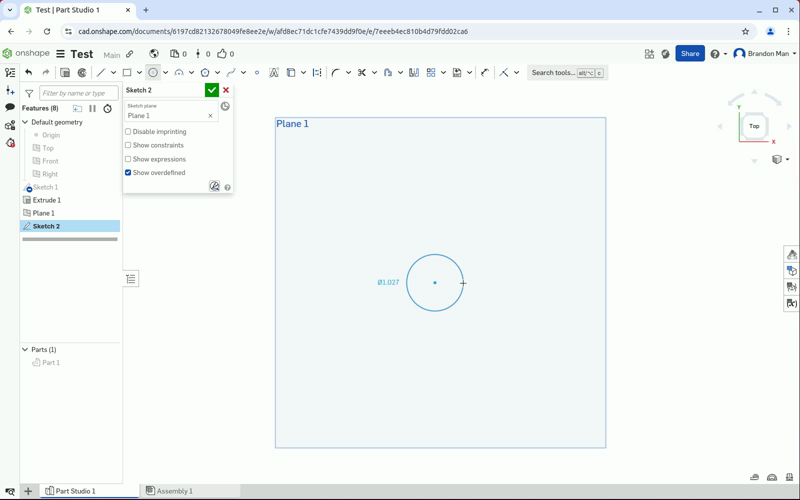
click(463, 282)
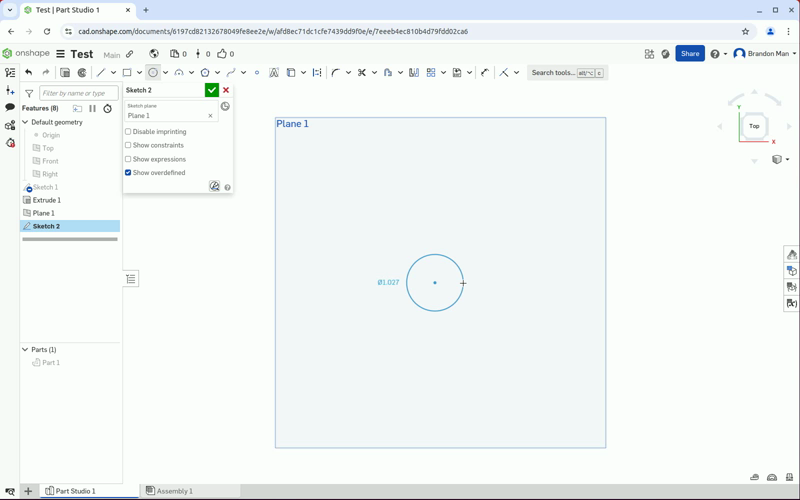
scroll(-6)
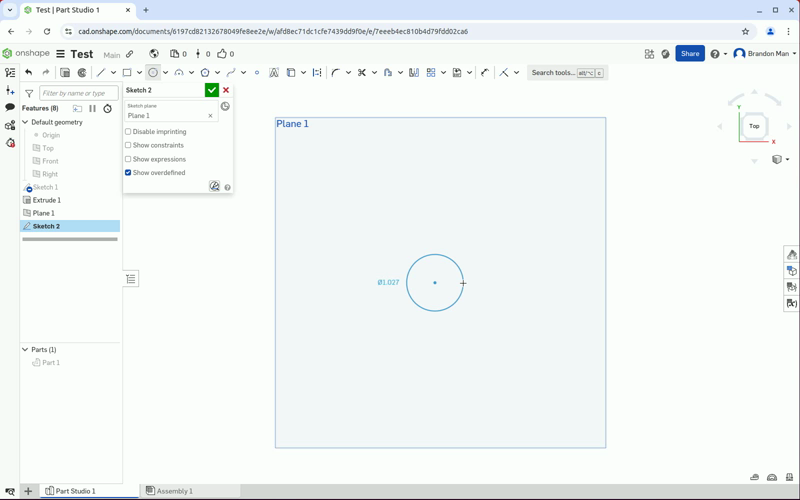
scroll(-6)
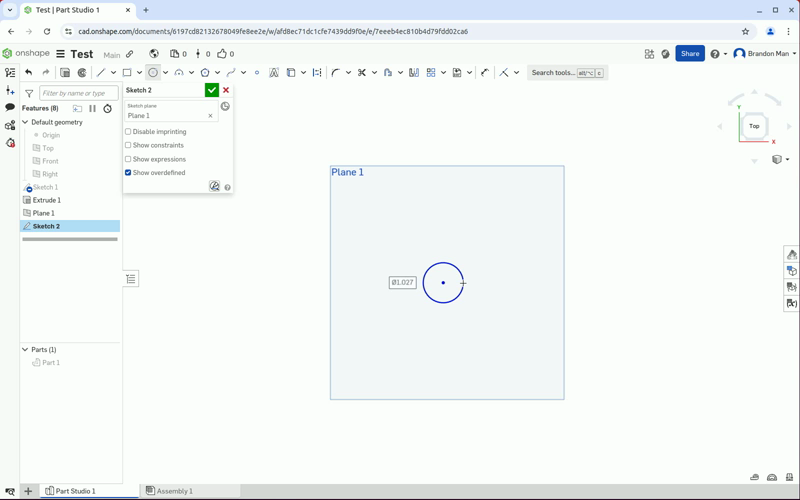
scroll(-6)
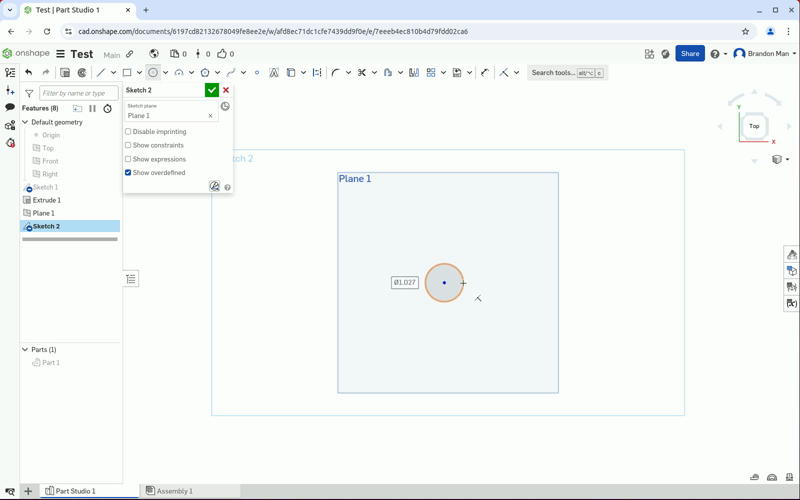
scroll(-6)
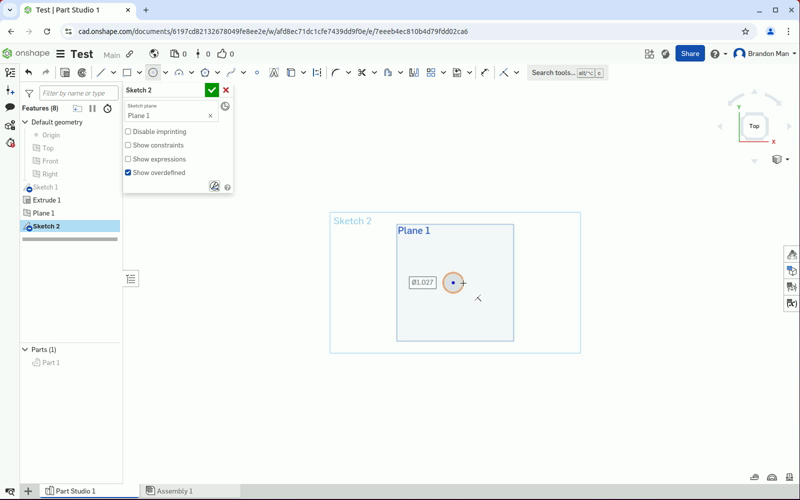
scroll(-6)
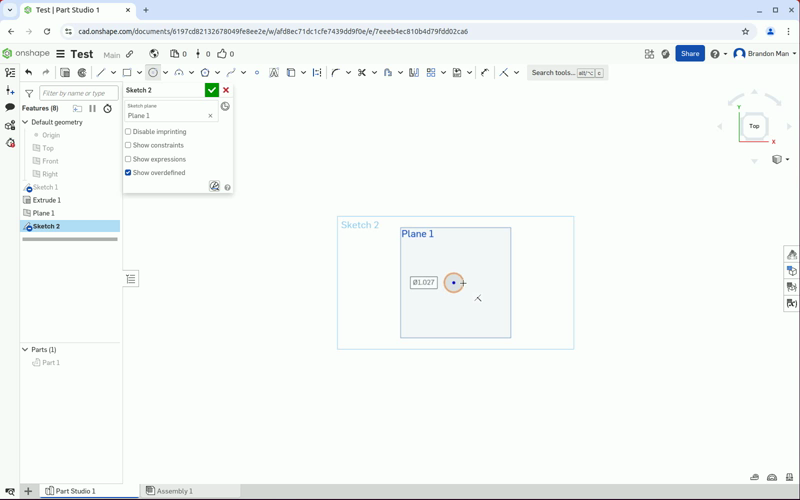
scroll(-6)
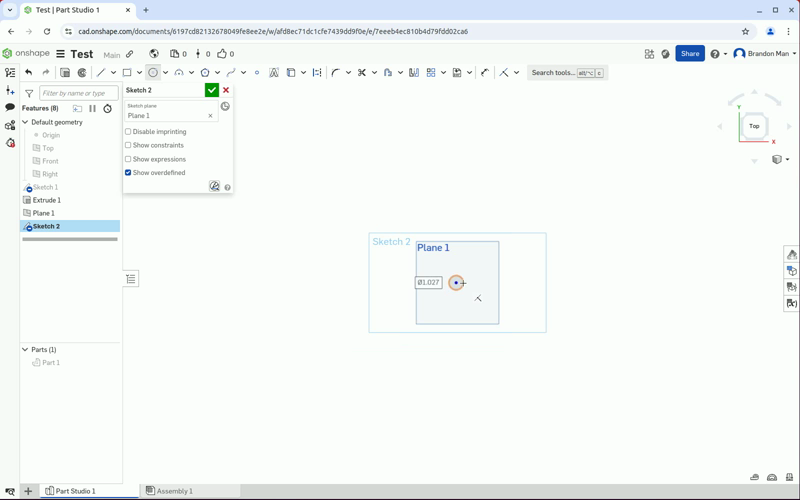
scroll(-6)
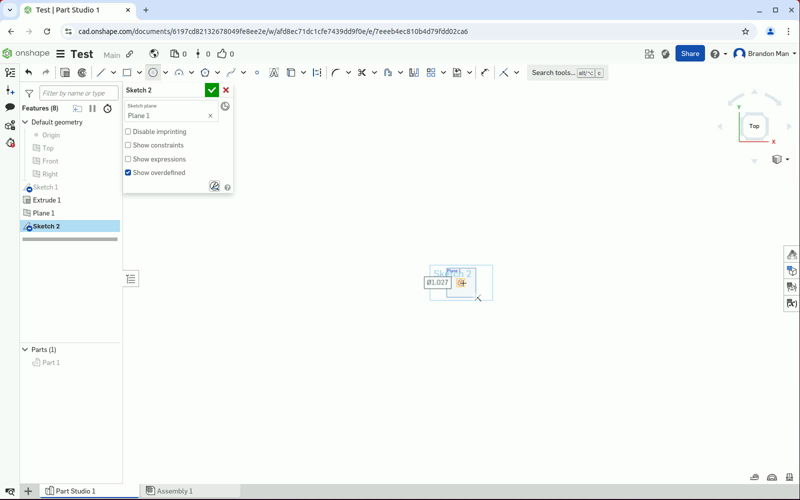
key(esc)
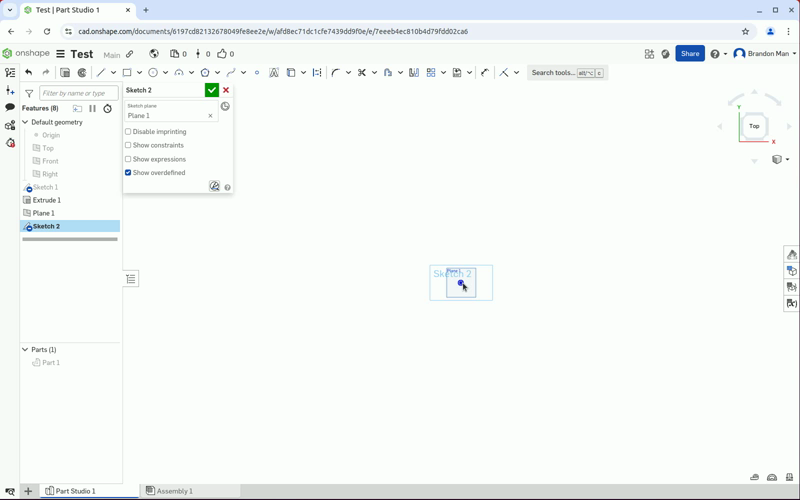
mouse_move(461, 283)
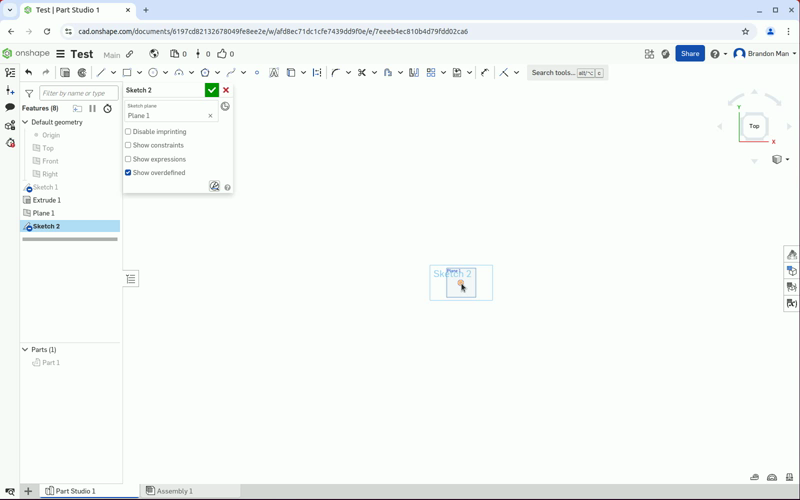
scroll(6)
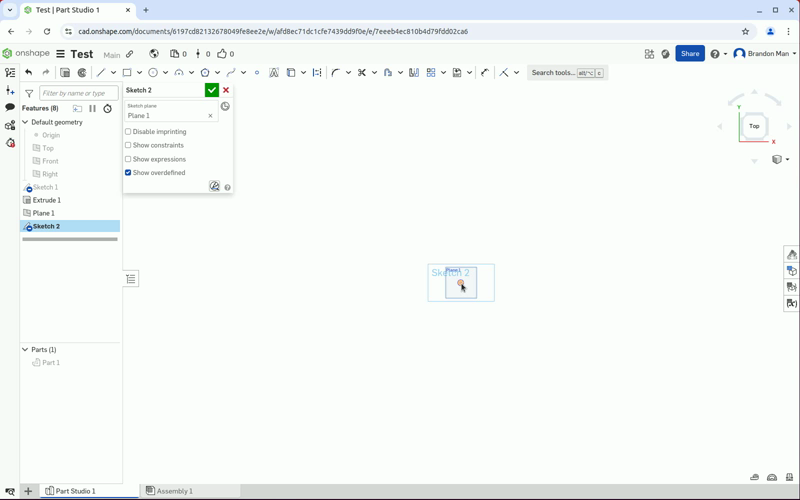
scroll(6)
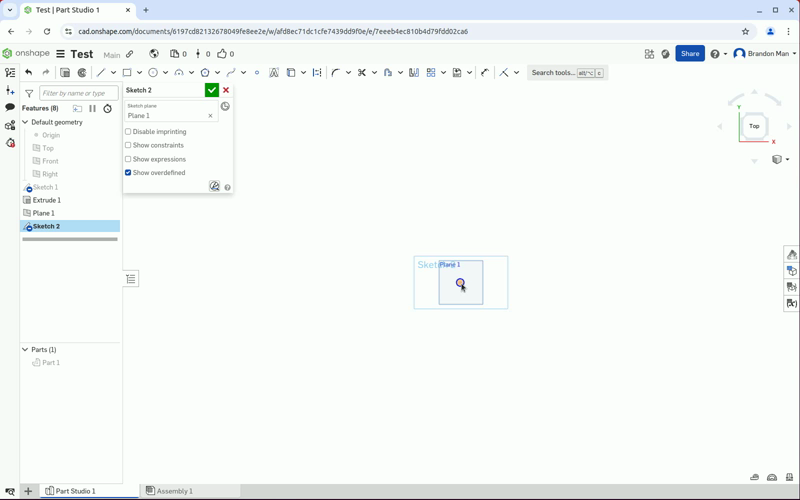
scroll(6)
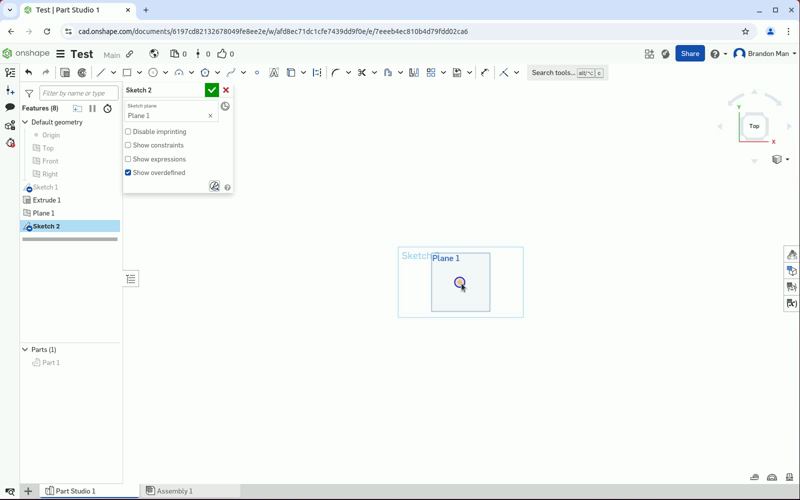
scroll(6)
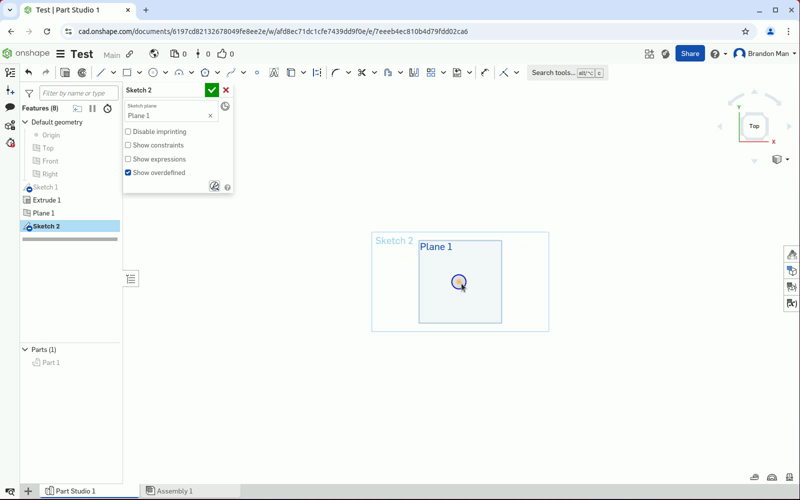
scroll(6)
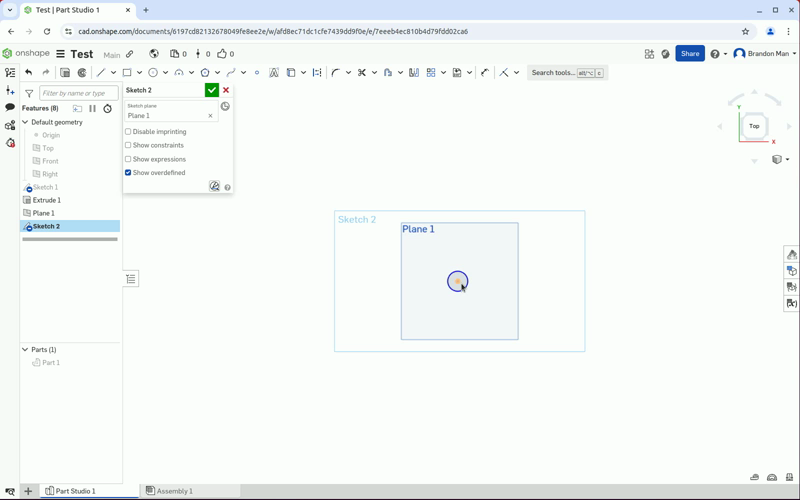
scroll(6)
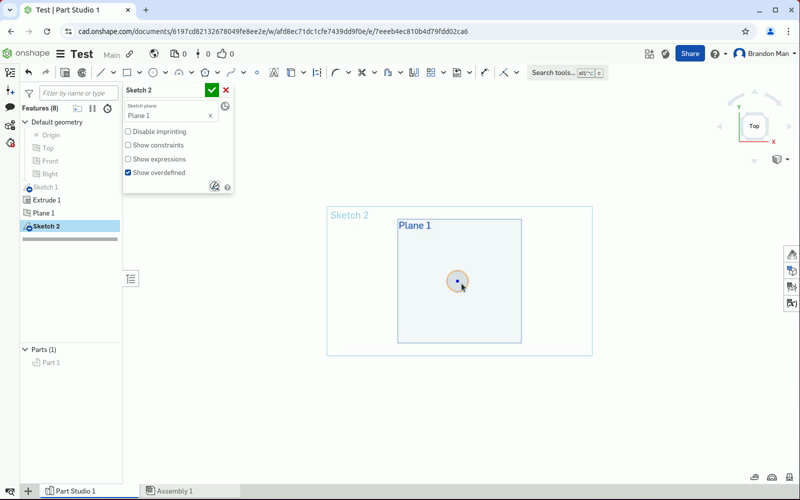
scroll(6)
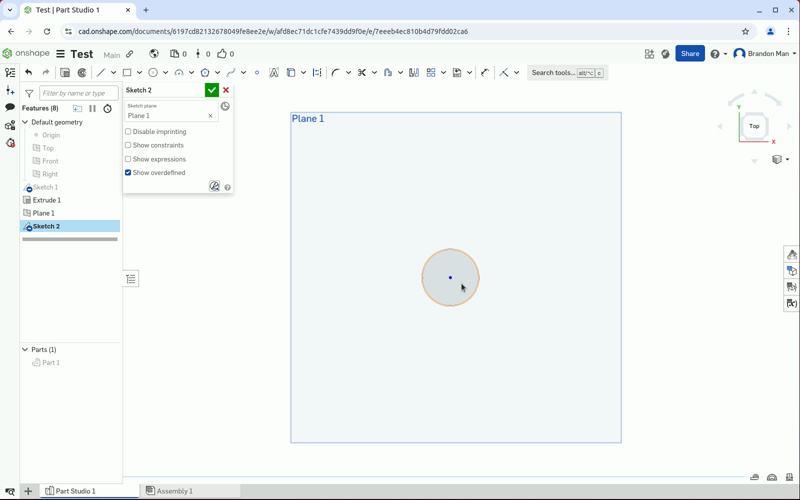
click(461, 283)
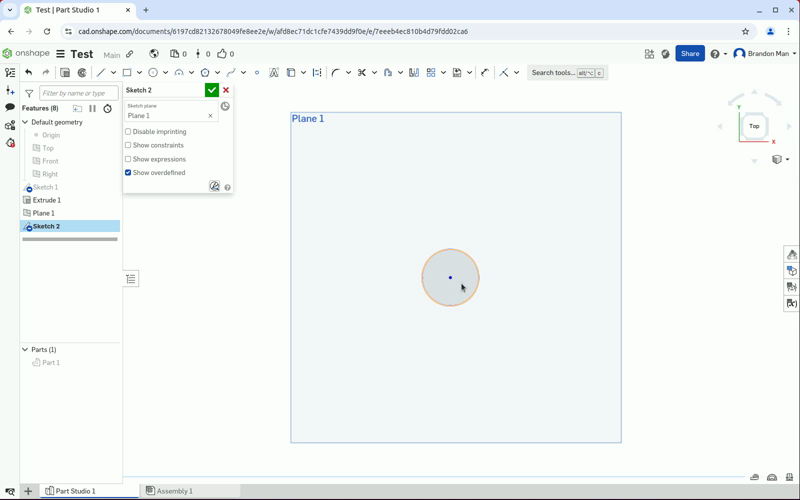
scroll(-6)
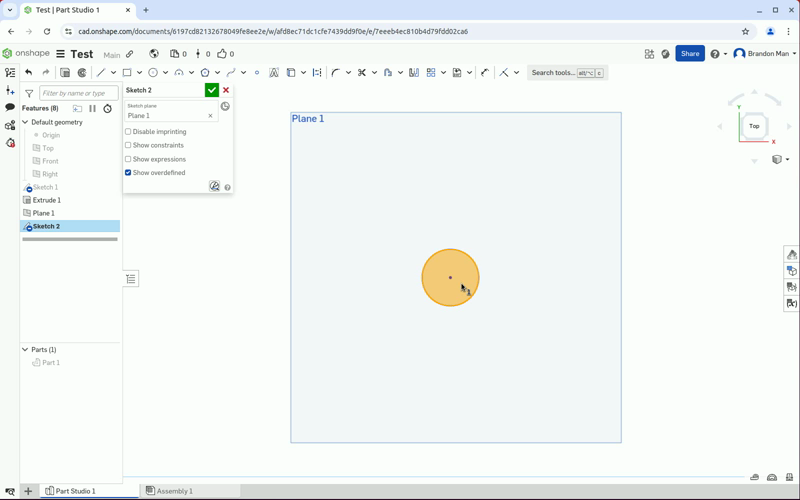
scroll(-6)
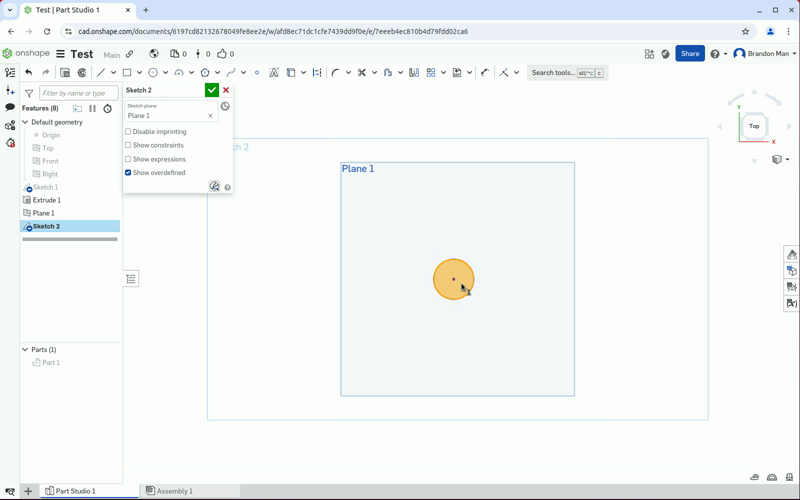
scroll(-6)
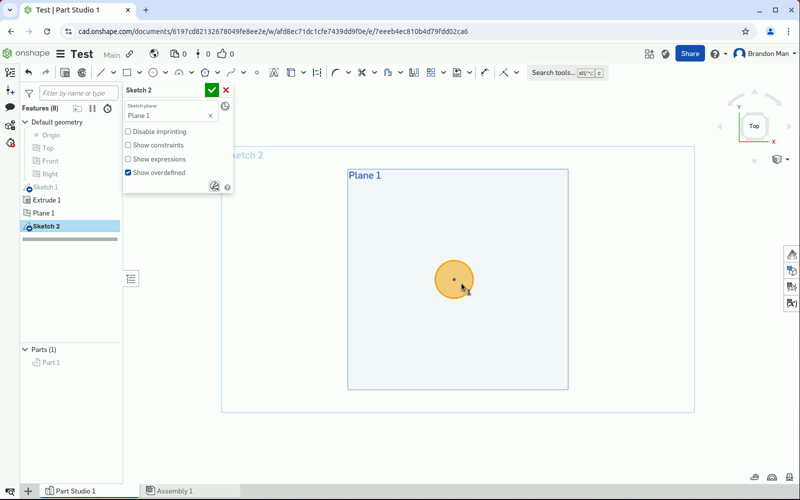
scroll(-6)
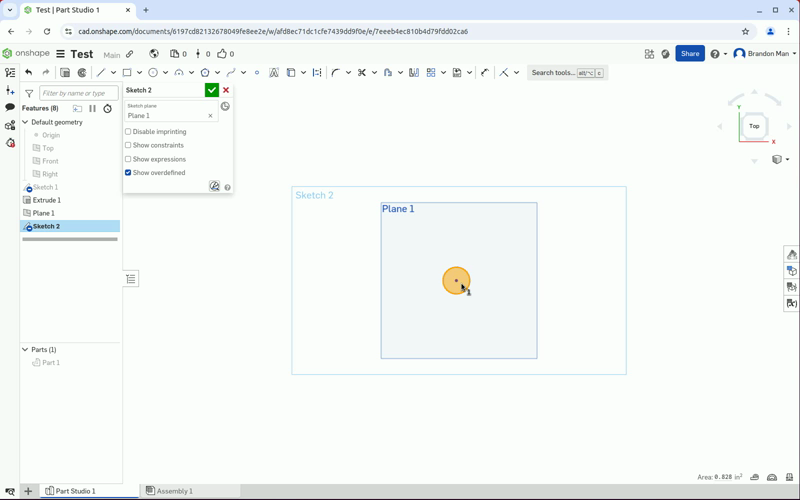
scroll(-6)
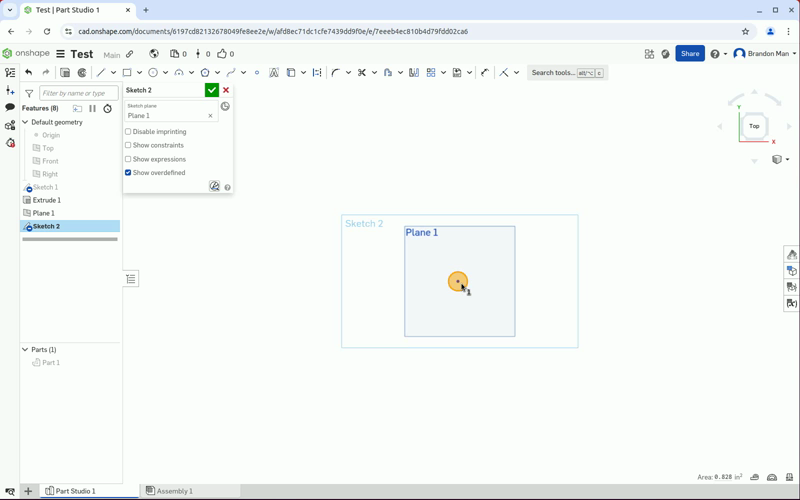
scroll(-6)
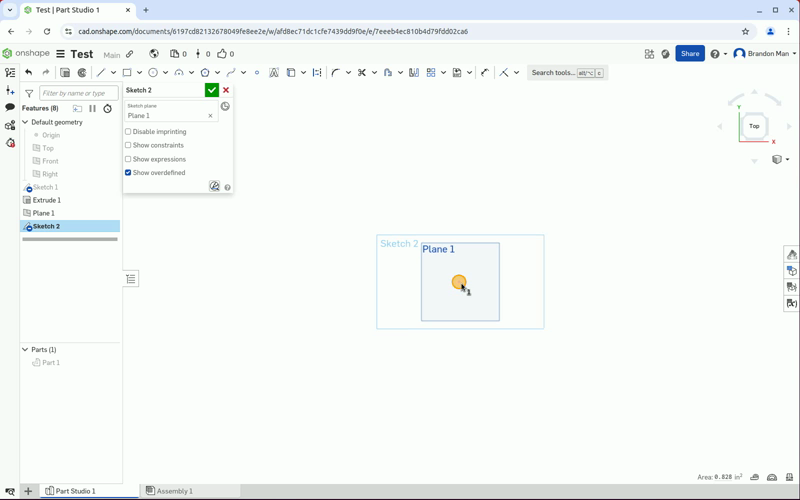
scroll(-6)
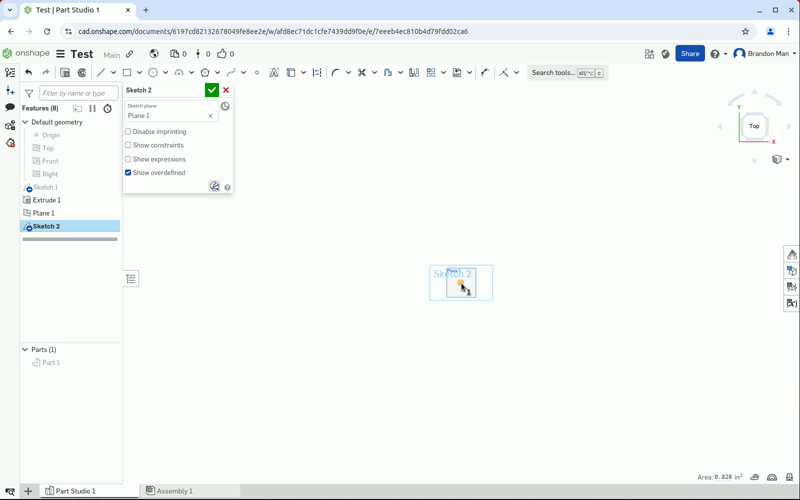
mouse_move(73, 352)
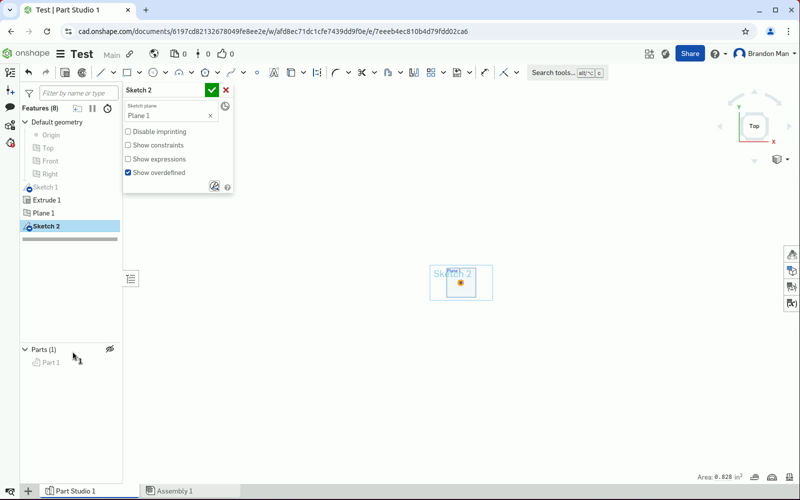
key(shift+y)
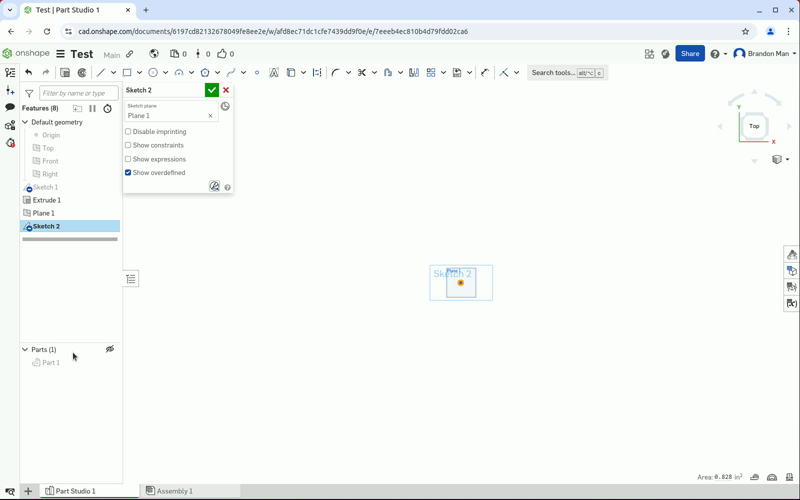
key(shift+e)
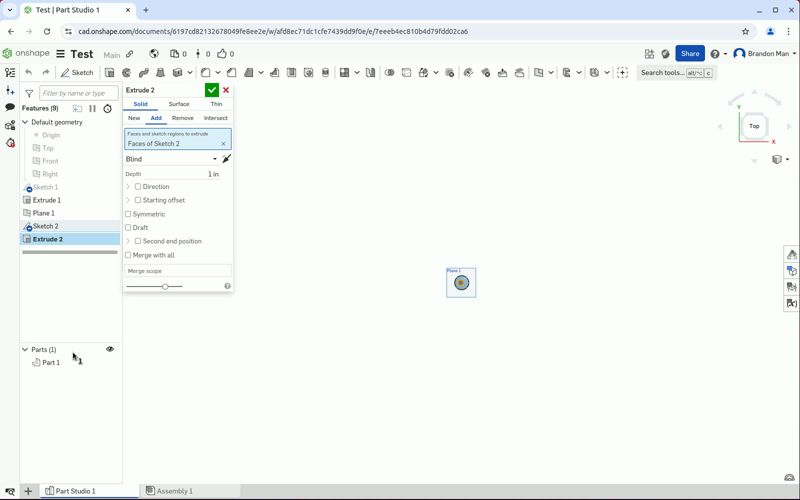
mouse_move(143, 106)
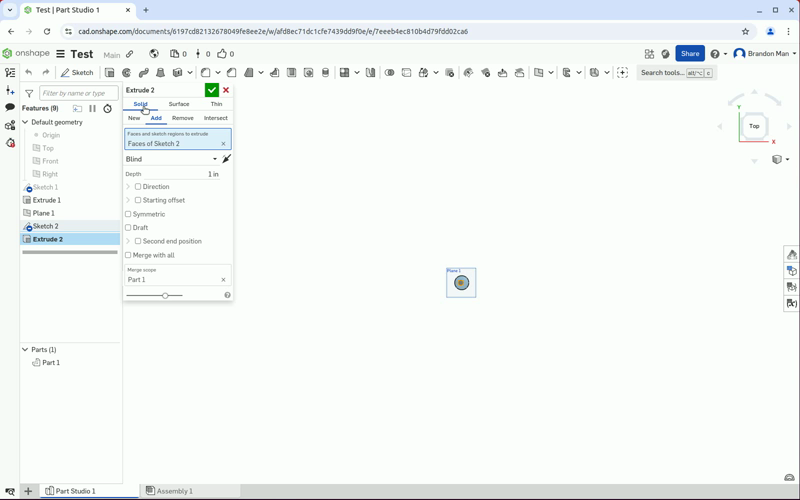
click(143, 106)
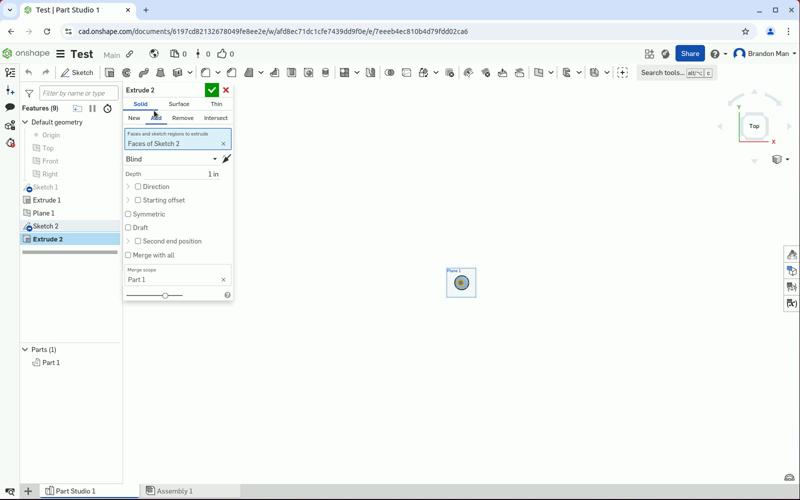
mouse_move(186, 120)
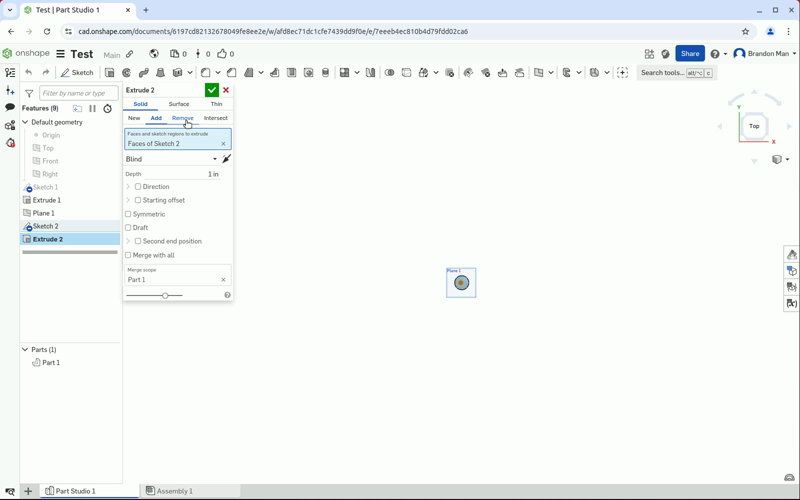
click(186, 120)
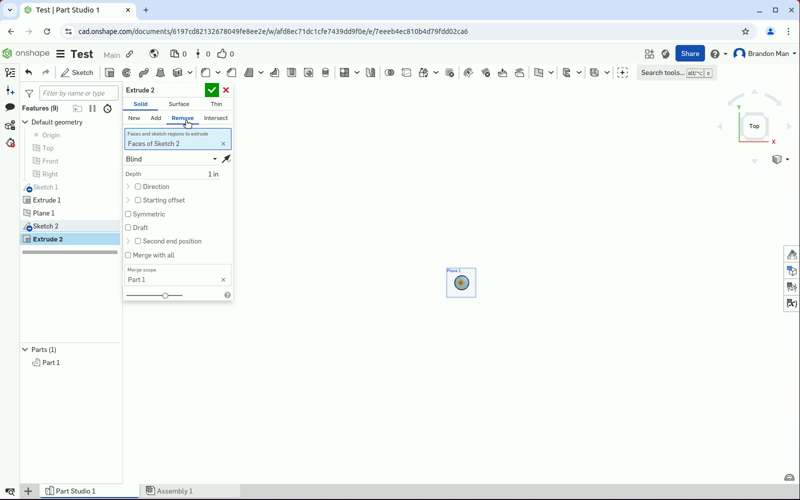
key(tab, 4)
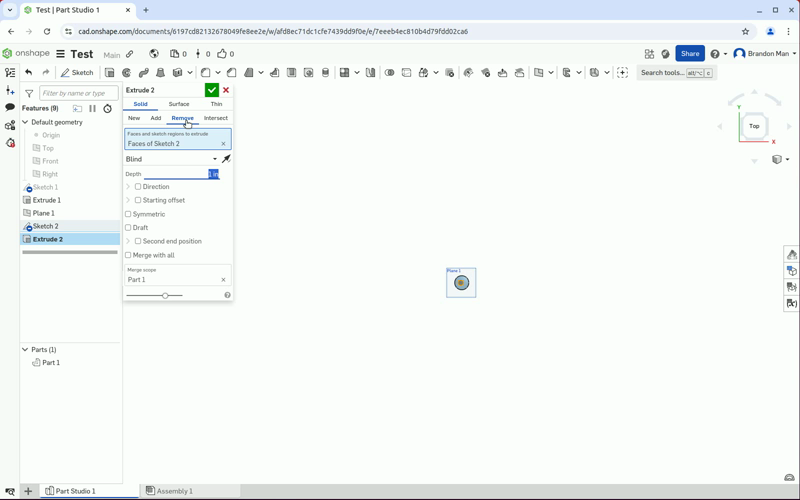
text(6.499)
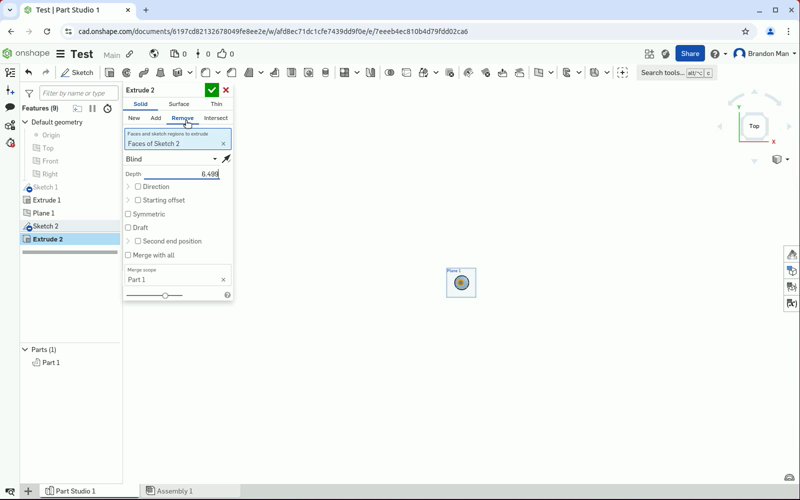
key(tab, 6)
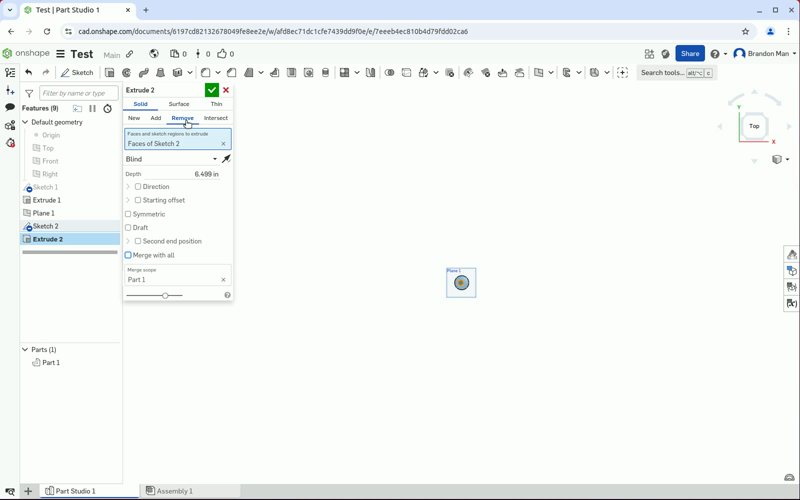
key(space)
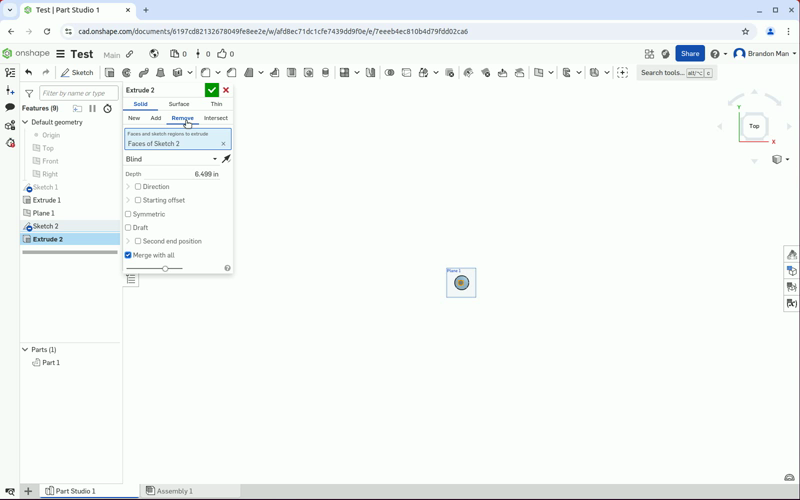
key(enter)
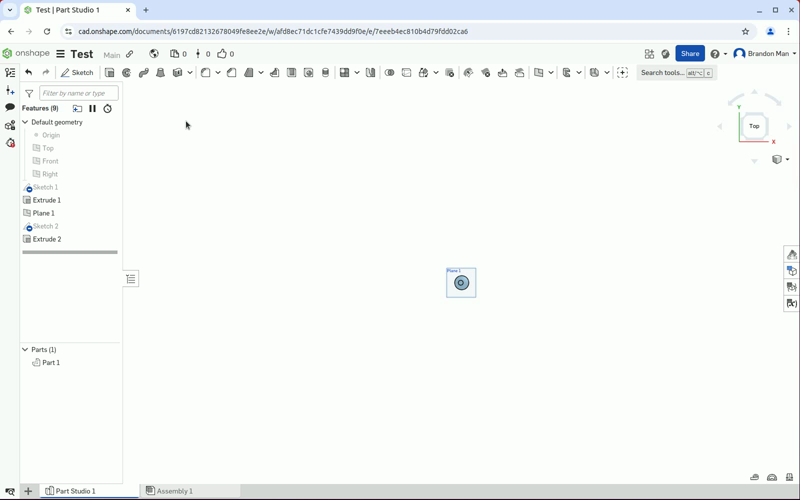
key(shift+h)
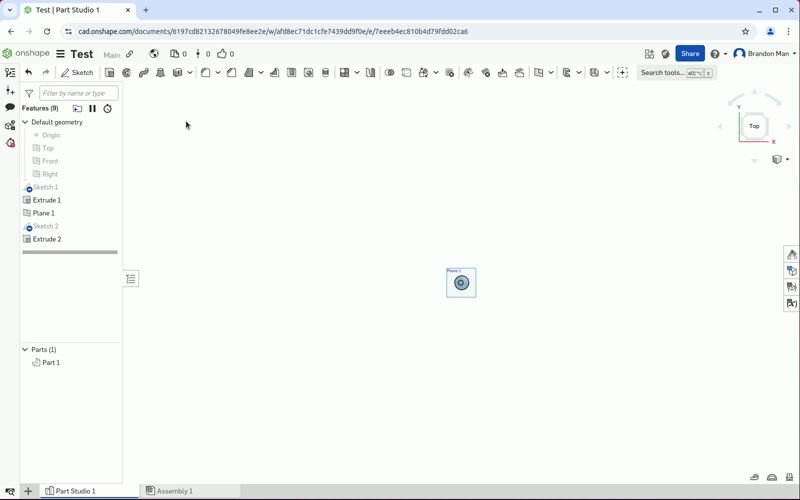
key(shift+h)
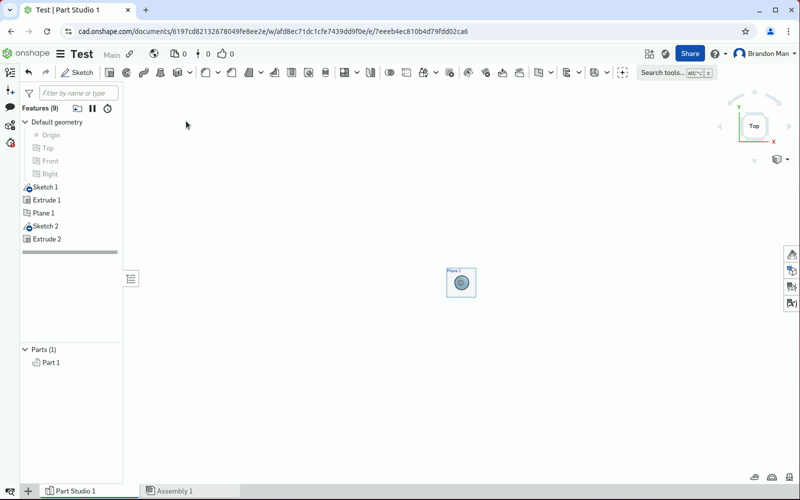
key(shift+7)
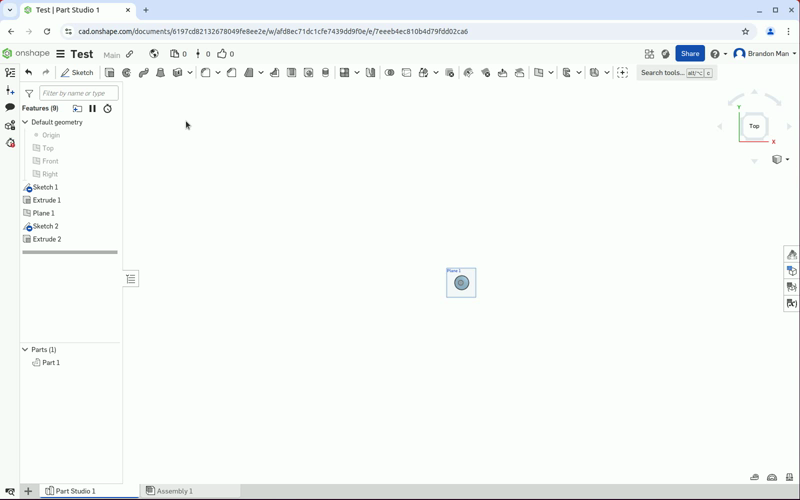
key(up, 3)
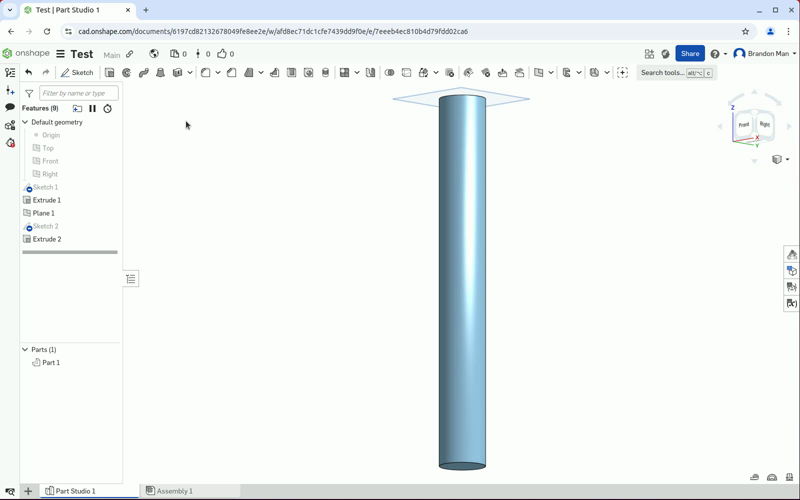
key(left, 3)
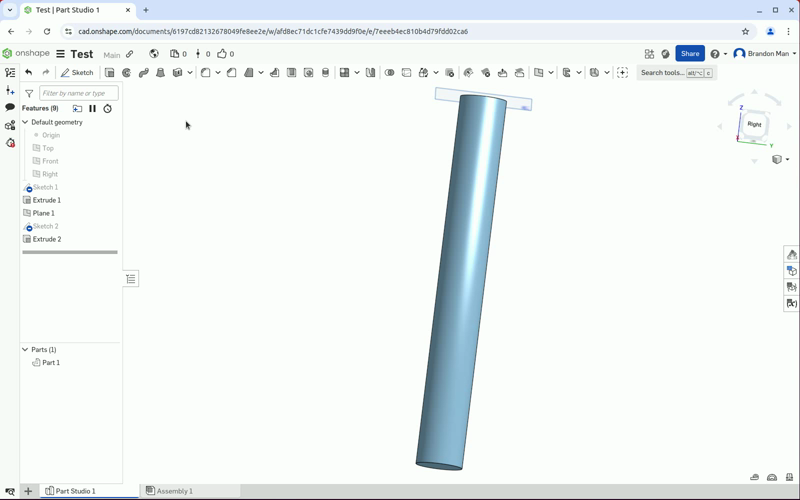
key(right, 3)
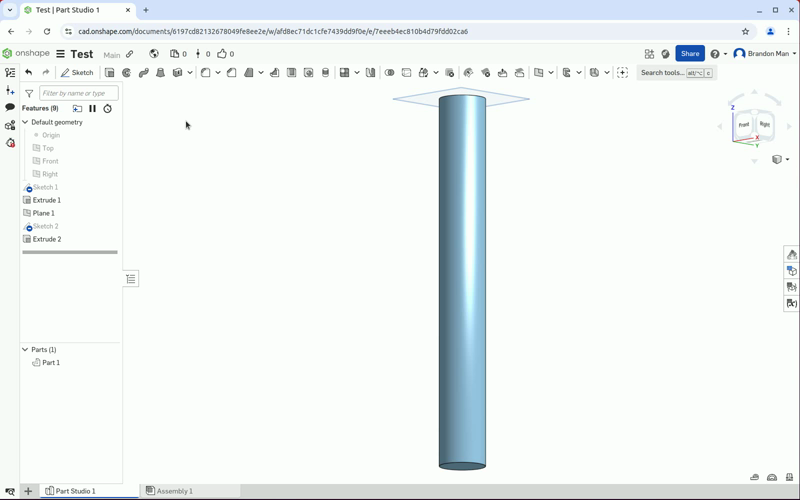
key(down, 3)
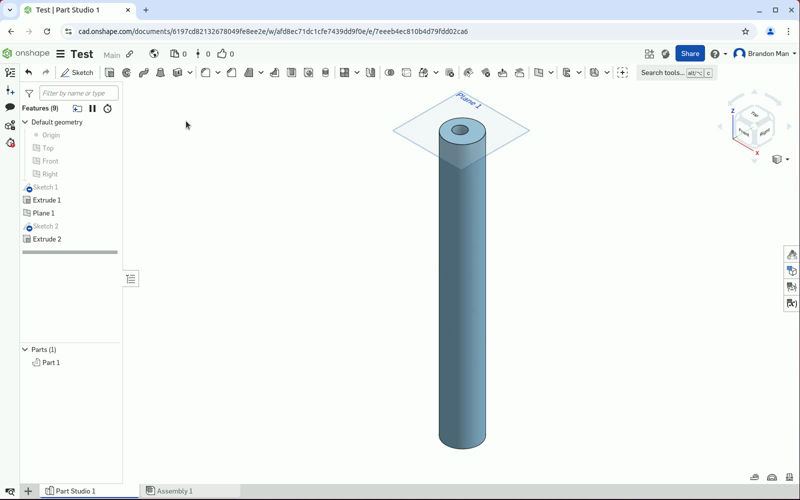
mouse_move(73, 189)
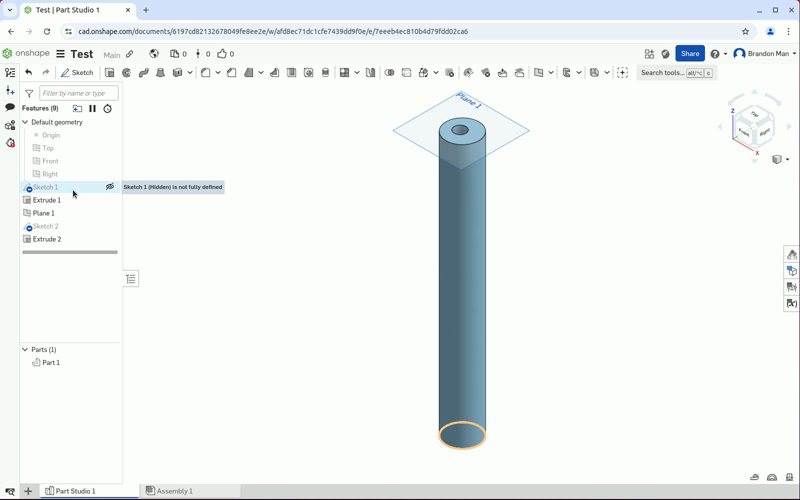
click(73, 189)